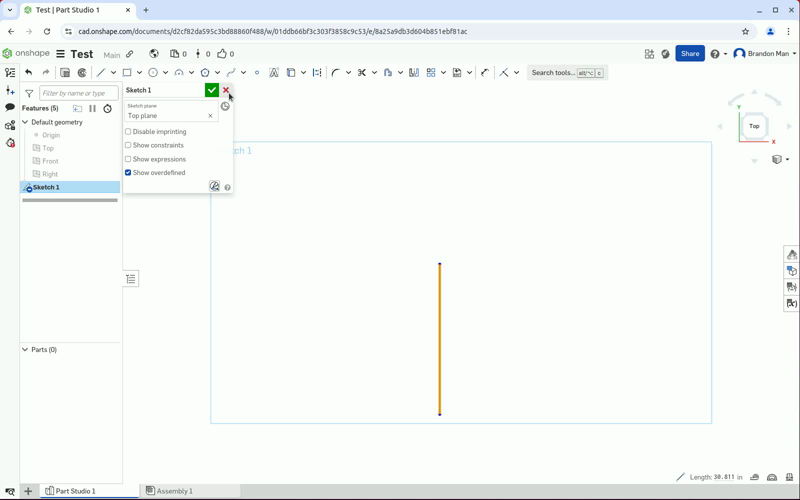
key(shift+h)
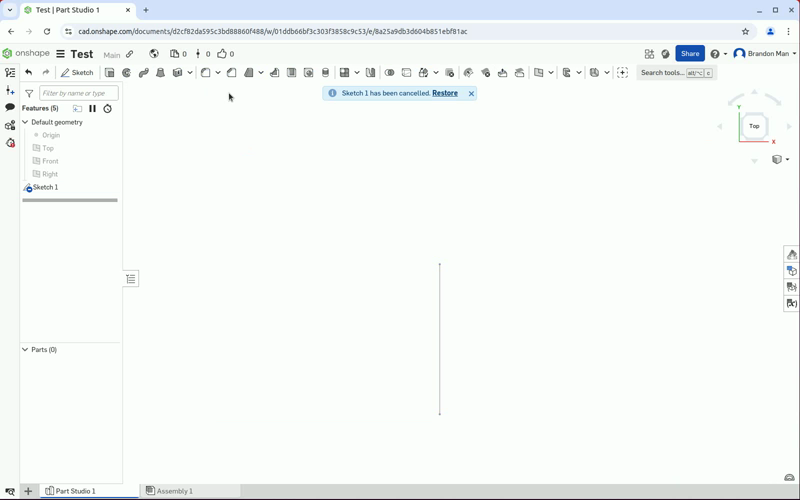
key(shift+s)
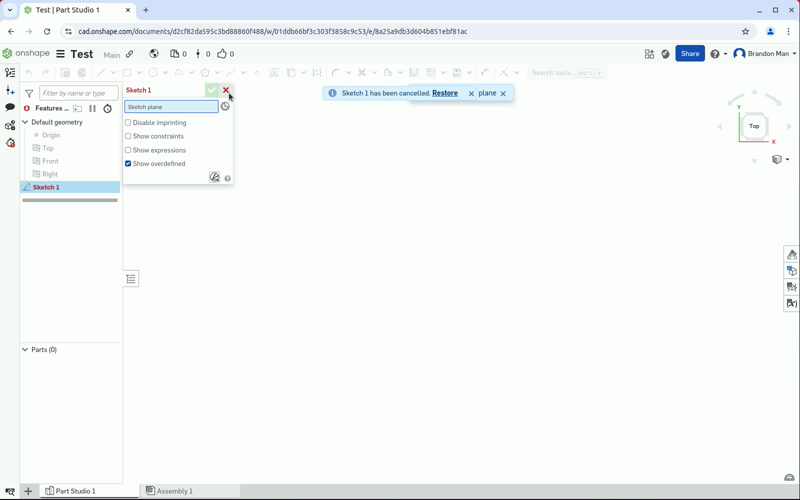
mouse_move(73, 150)
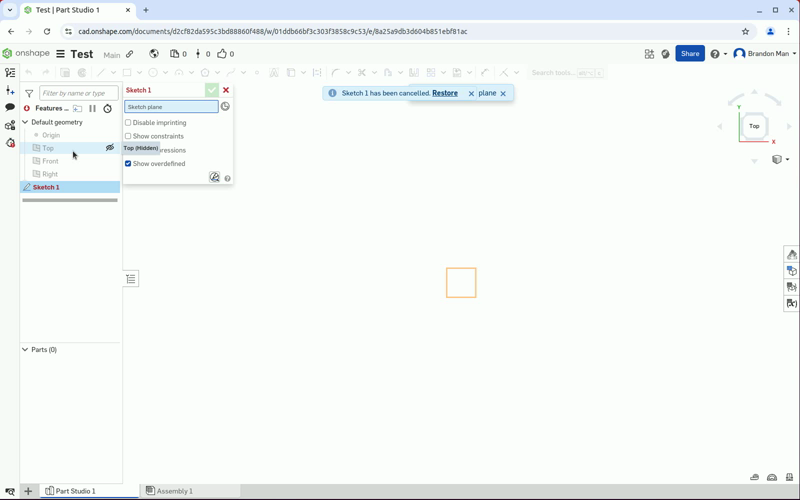
click(73, 150)
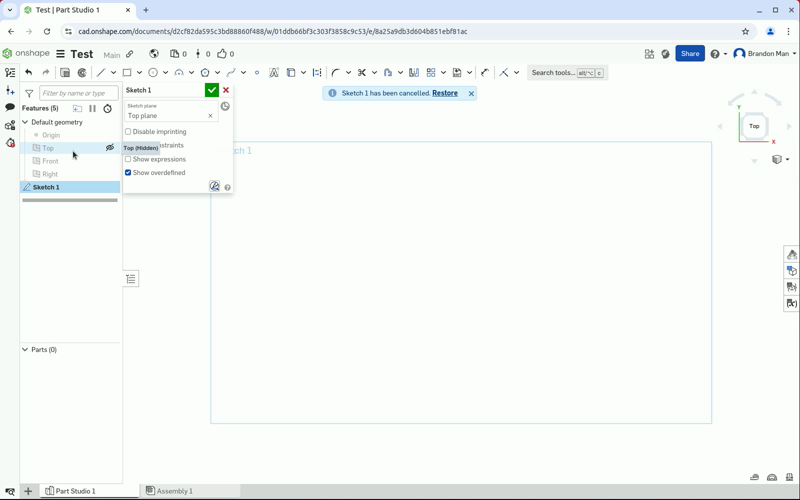
mouse_move(73, 352)
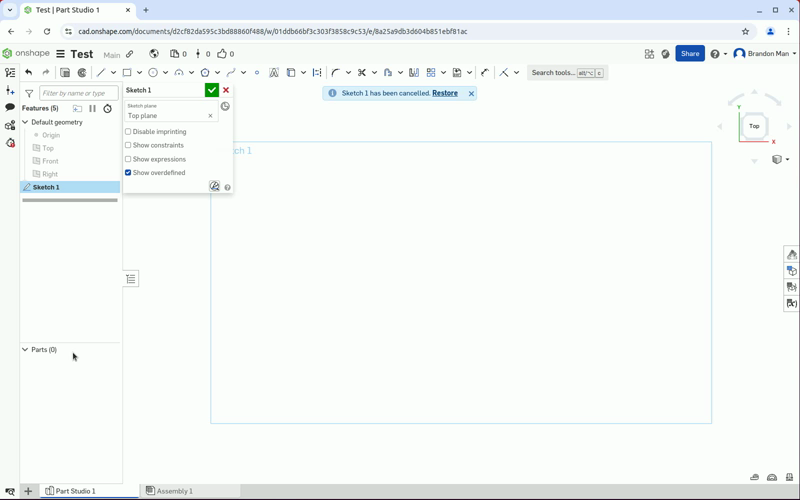
key(y)
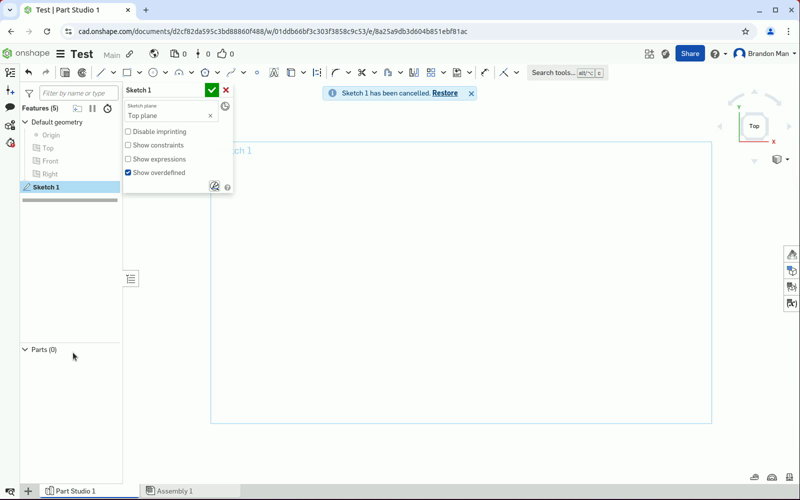
key(l)
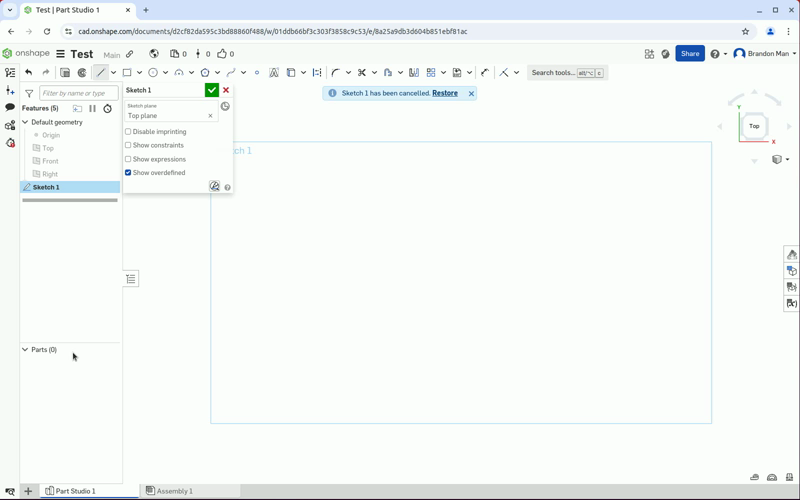
key_down(shift)
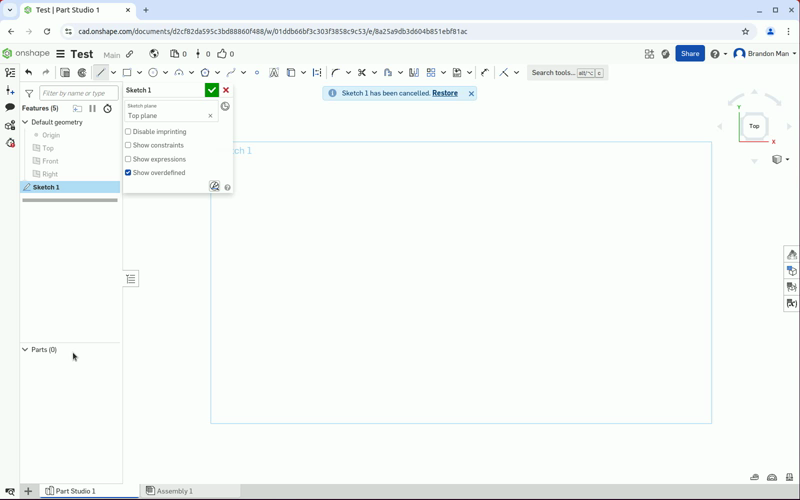
mouse_move(427, 308)
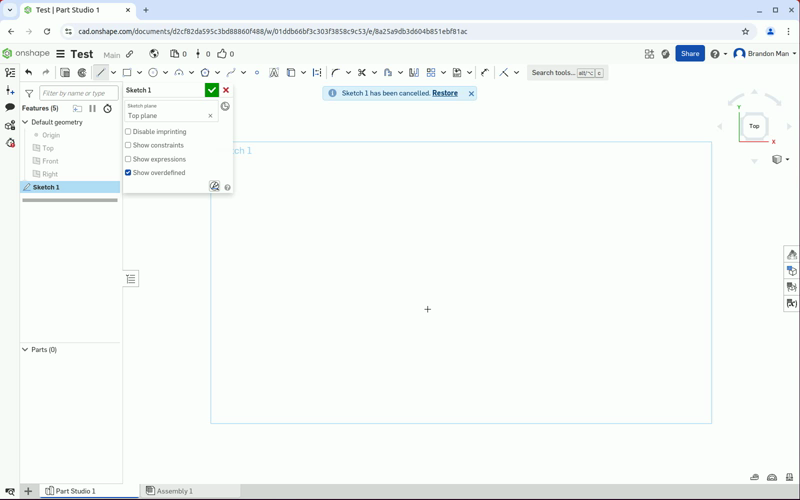
click(427, 308)
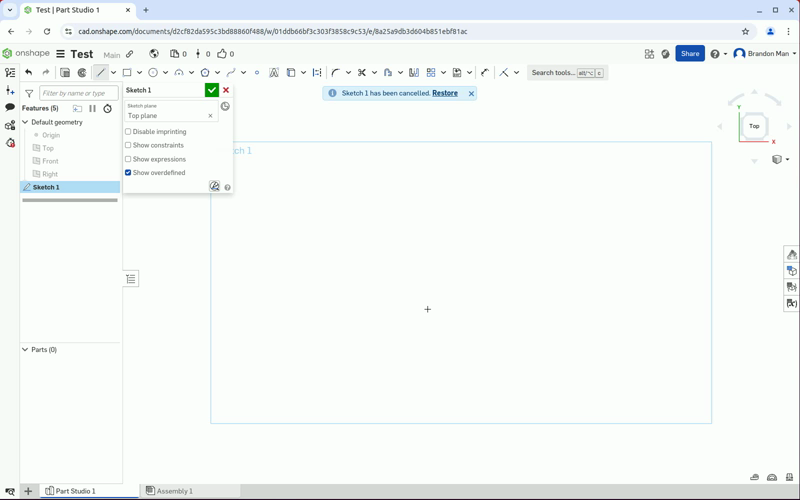
key_up(shift)
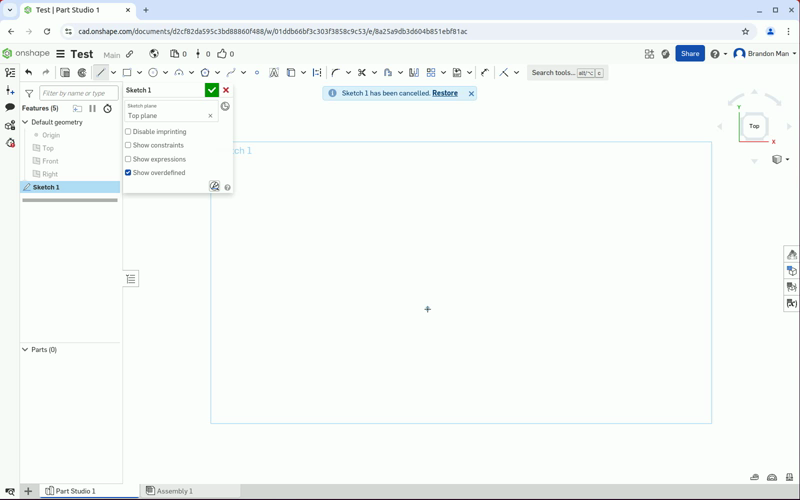
key_down(shift)
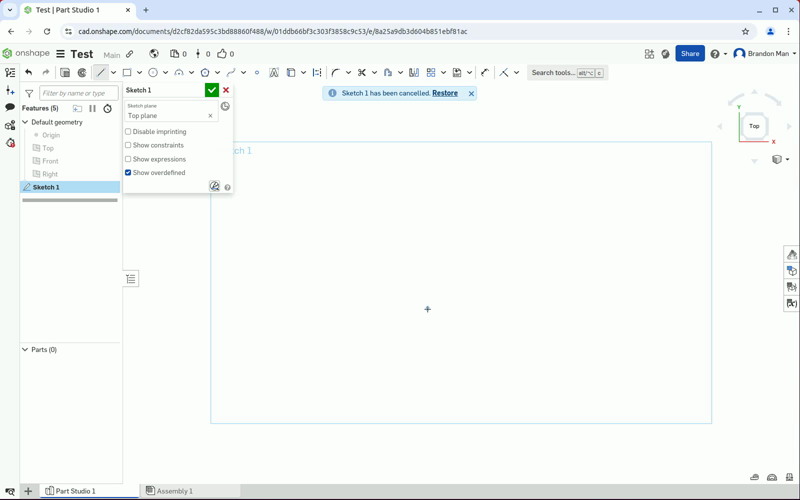
mouse_move(492, 308)
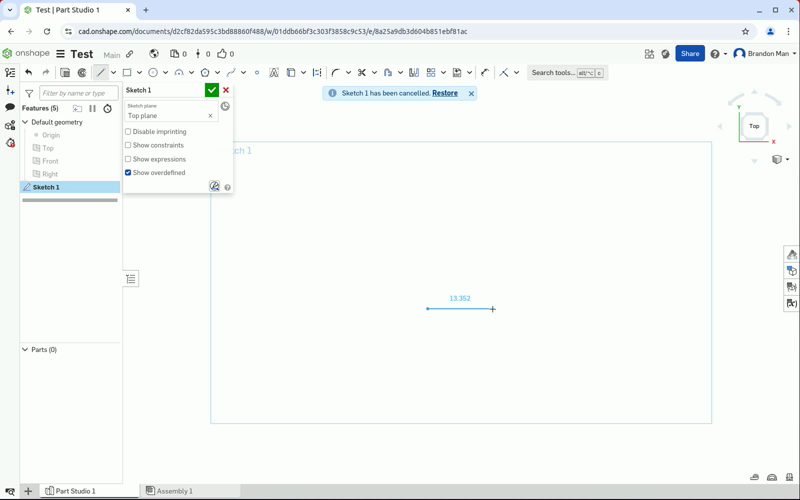
click(492, 308)
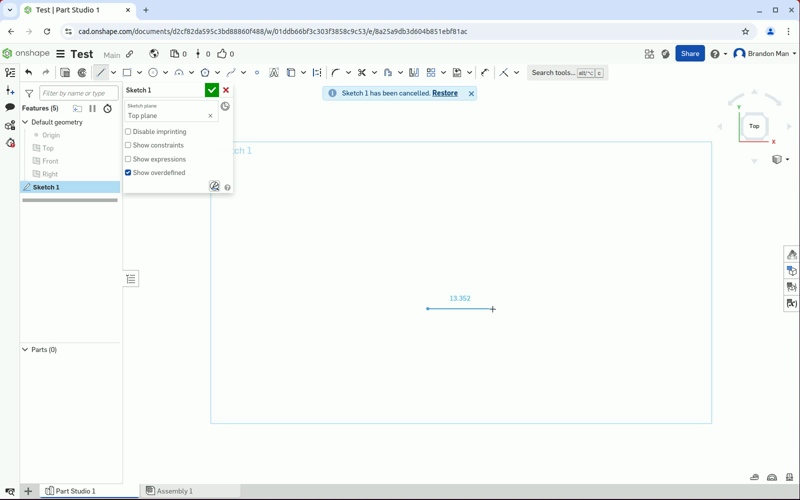
key_up(shift)
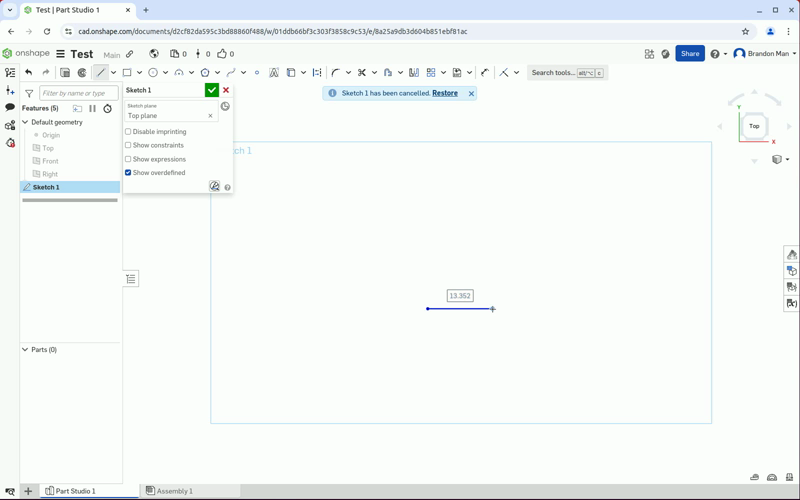
key_down(shift)
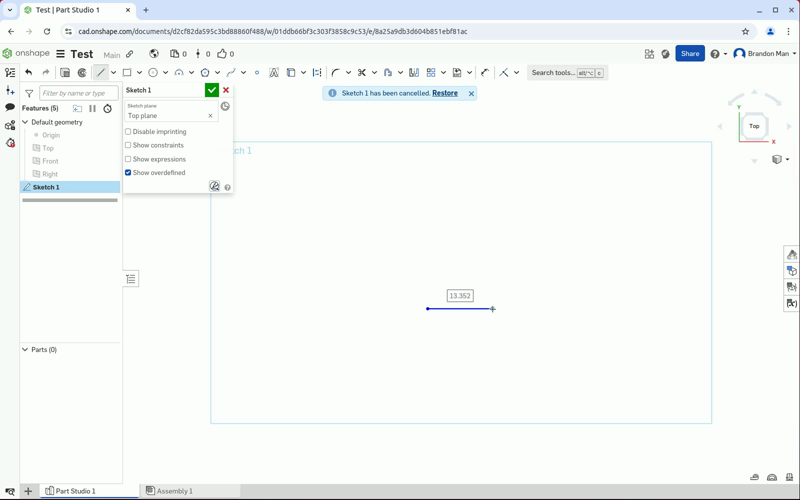
mouse_move(522, 308)
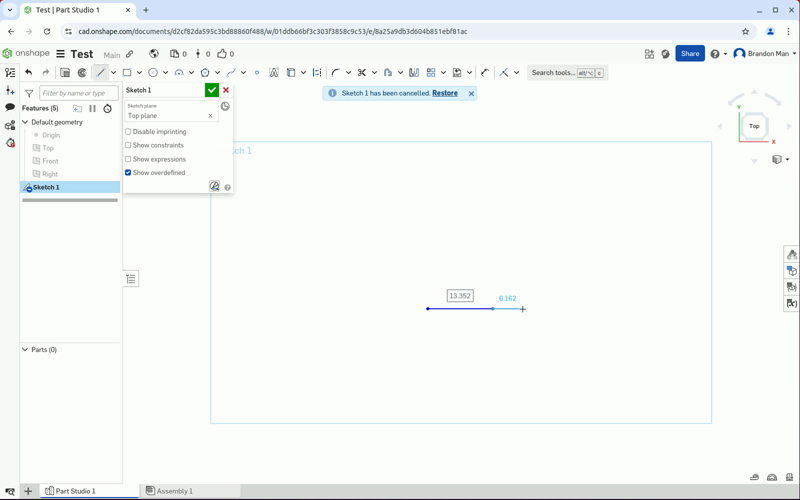
mouse_move(492, 260)
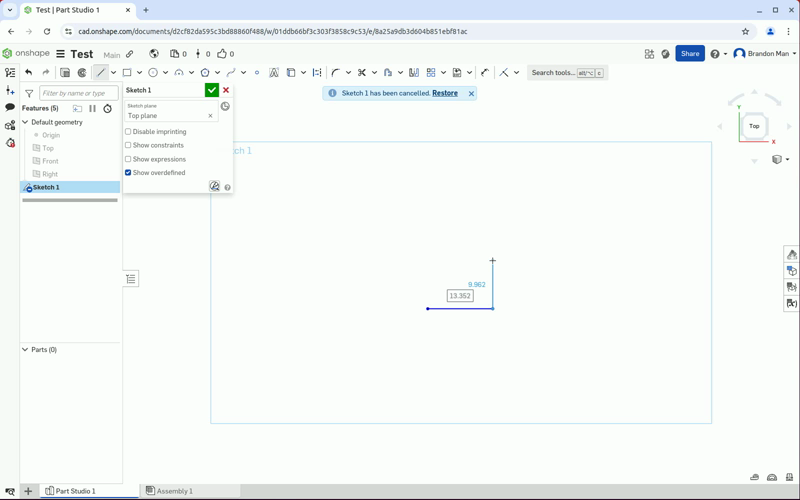
click(492, 260)
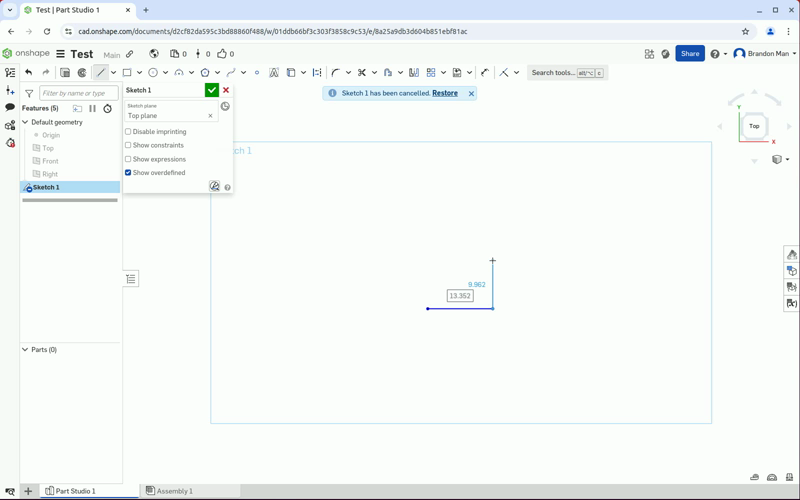
key_up(shift)
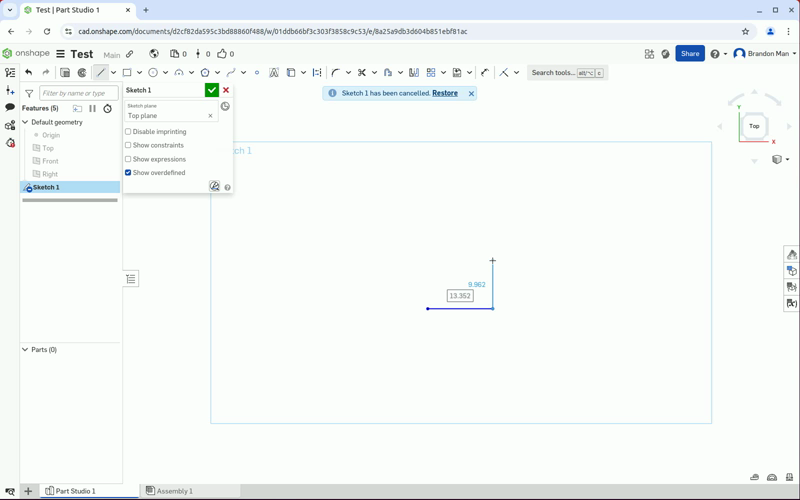
key_down(shift)
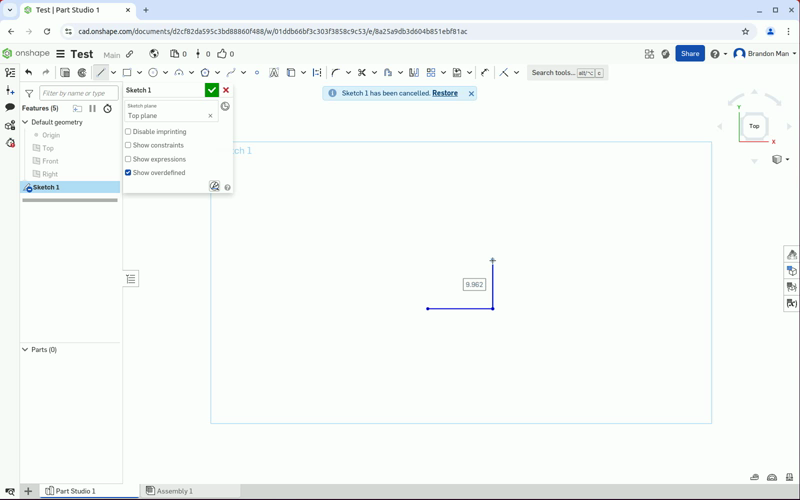
mouse_move(427, 260)
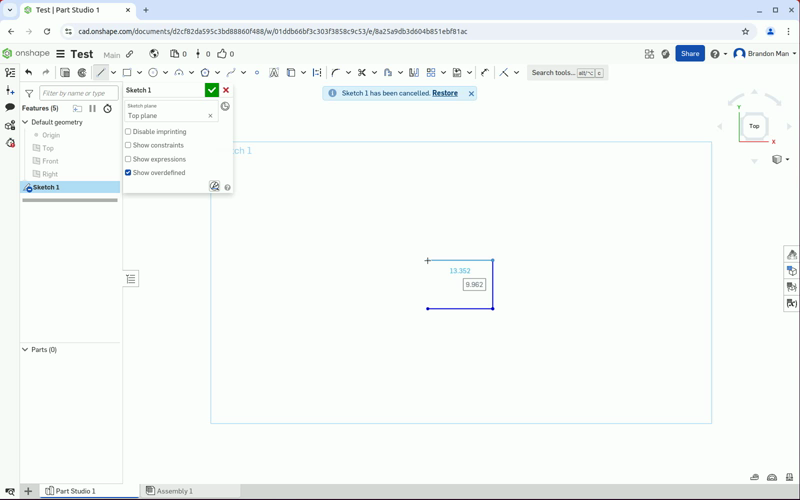
click(427, 260)
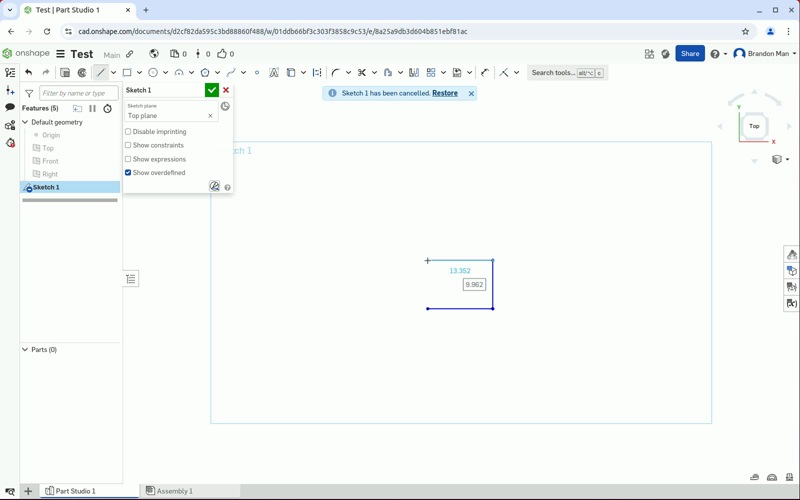
key_up(shift)
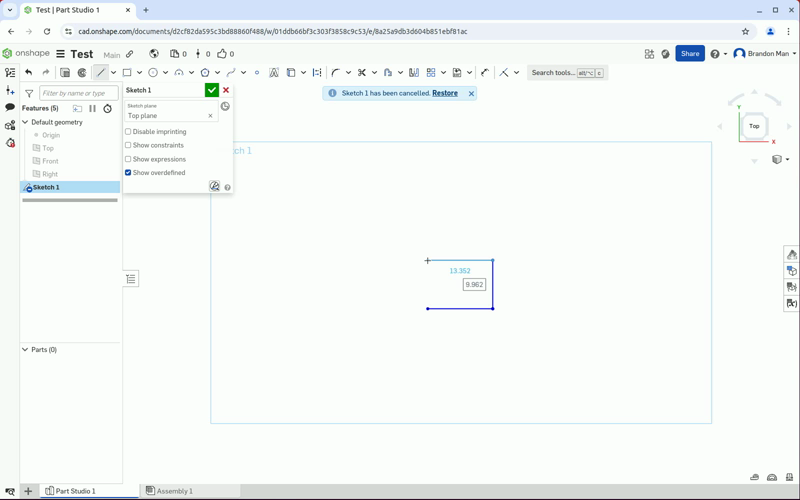
mouse_move(457, 260)
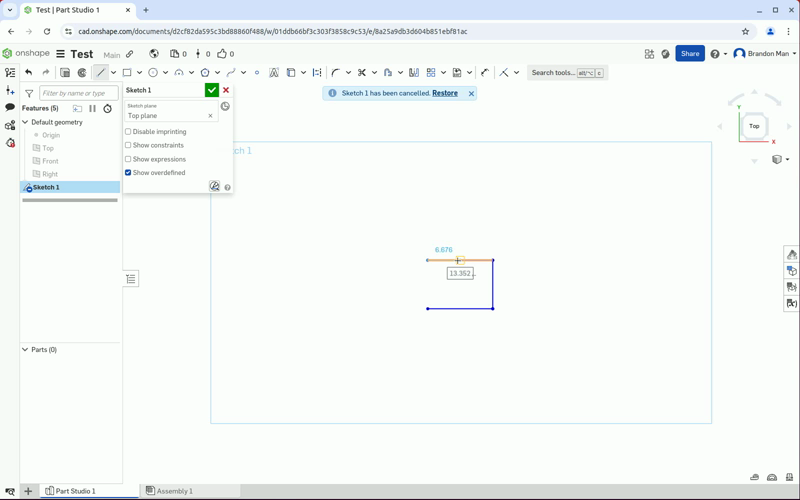
key_down(shift)
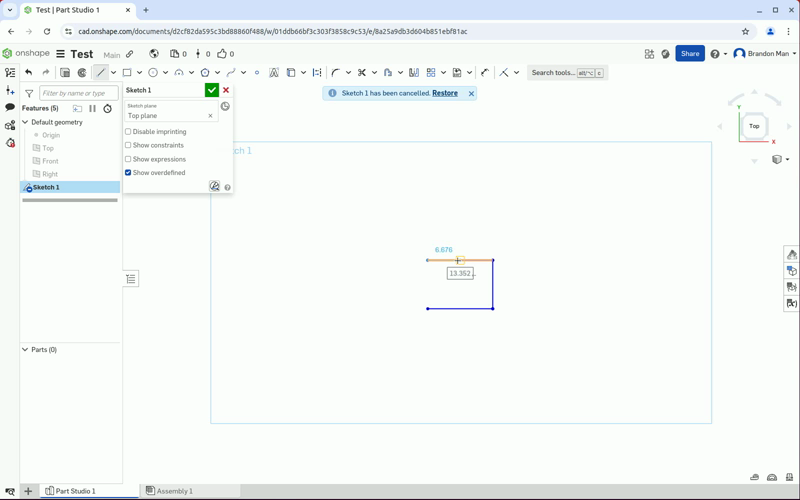
mouse_move(427, 308)
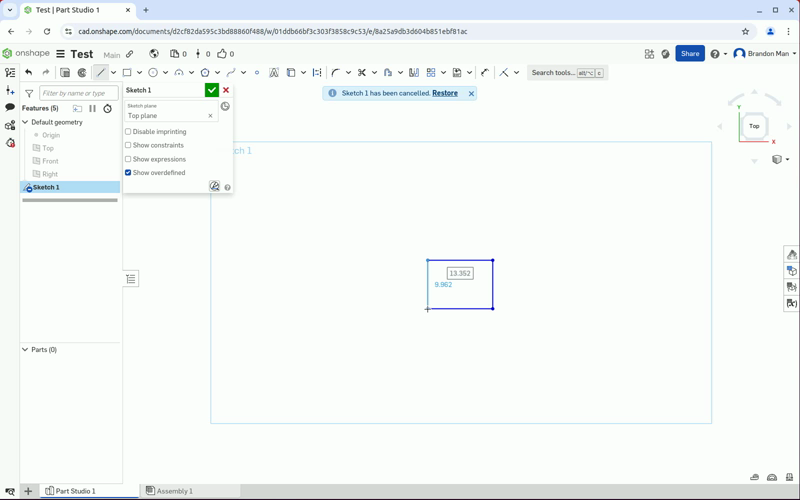
key_up(shift)
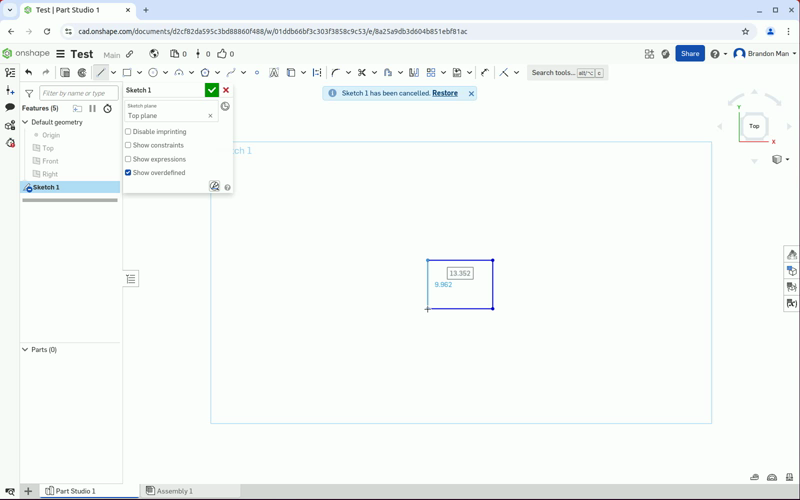
click(427, 308)
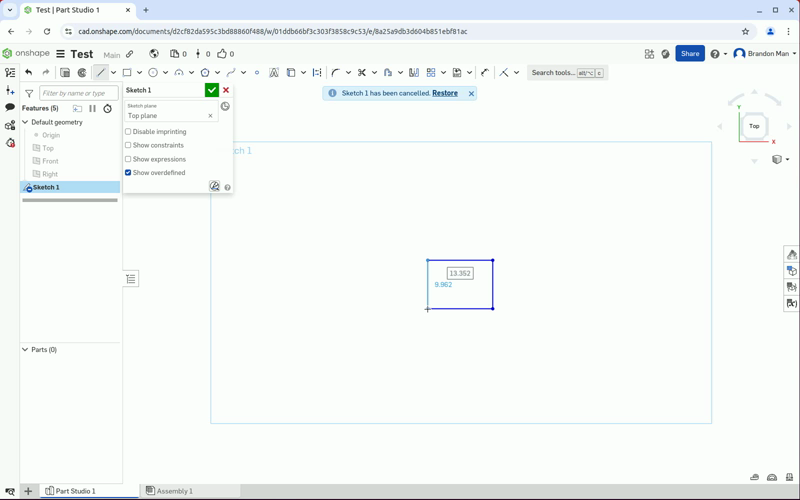
key(esc)
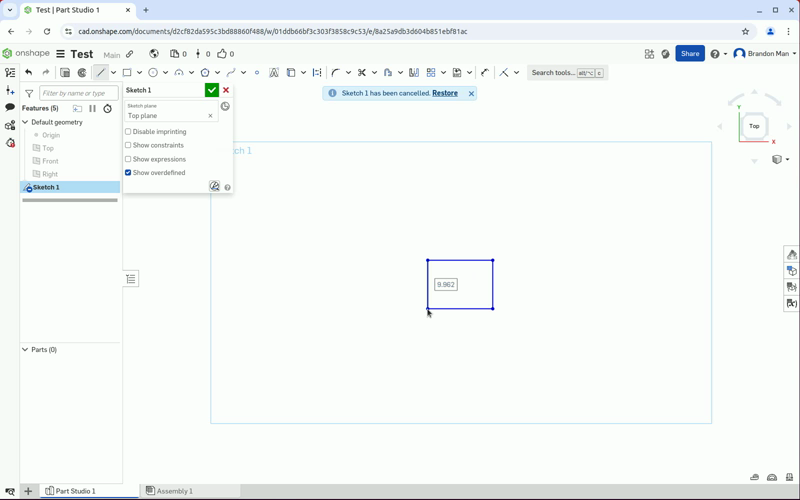
mouse_move(449, 282)
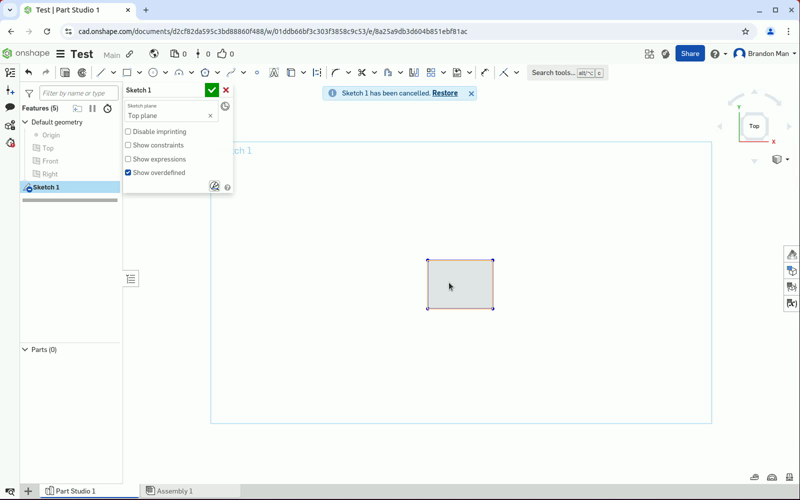
click(449, 282)
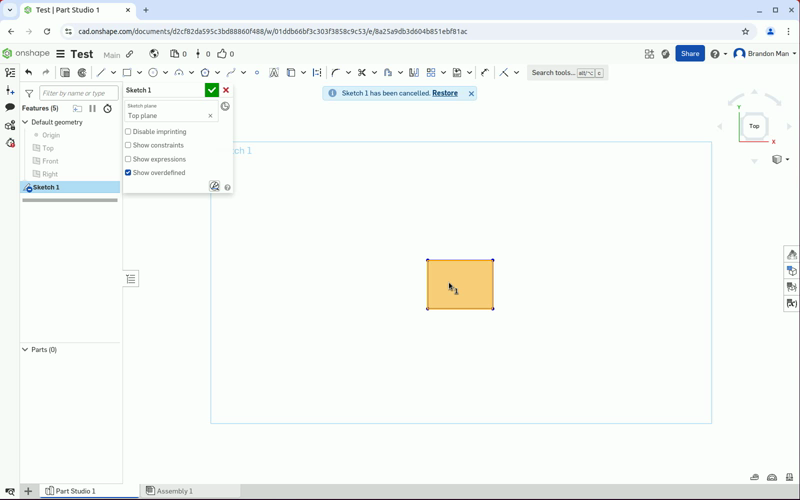
mouse_move(73, 352)
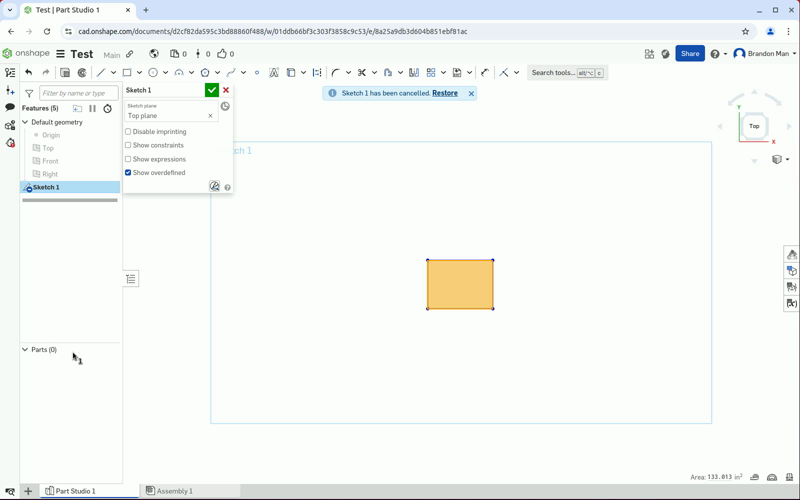
key(shift+y)
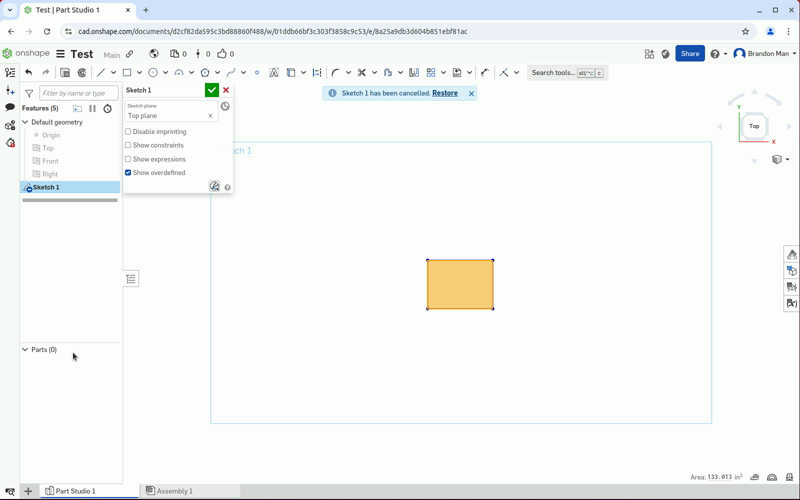
key(shift+e)
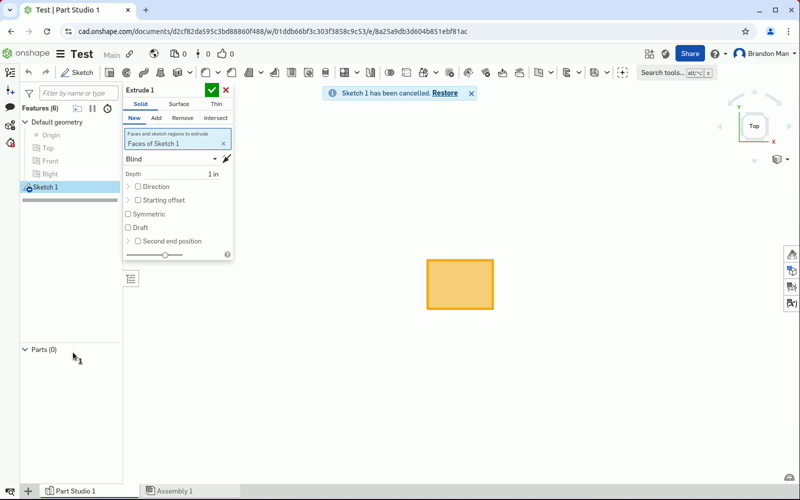
mouse_move(143, 106)
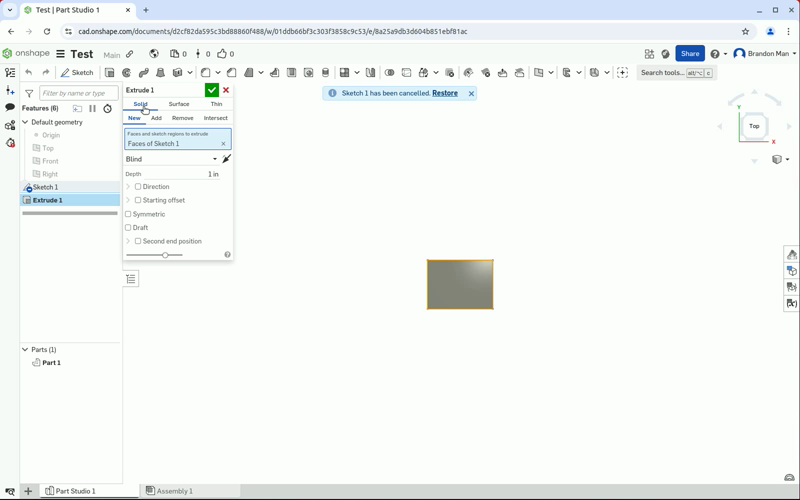
click(143, 106)
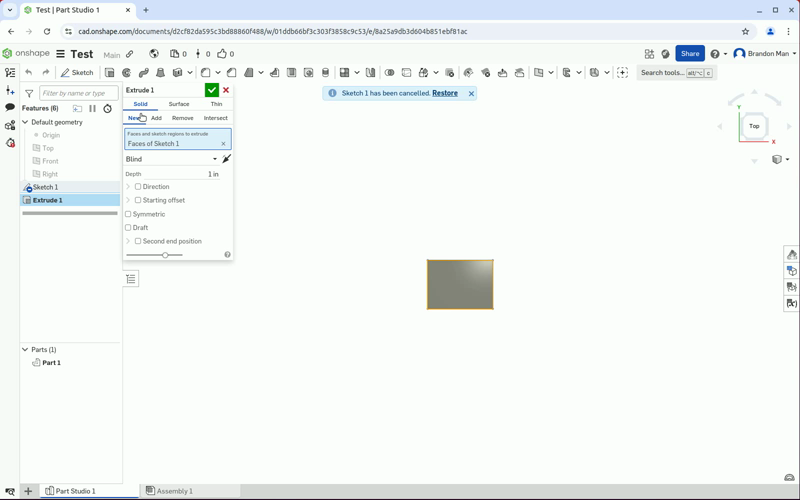
mouse_move(137, 120)
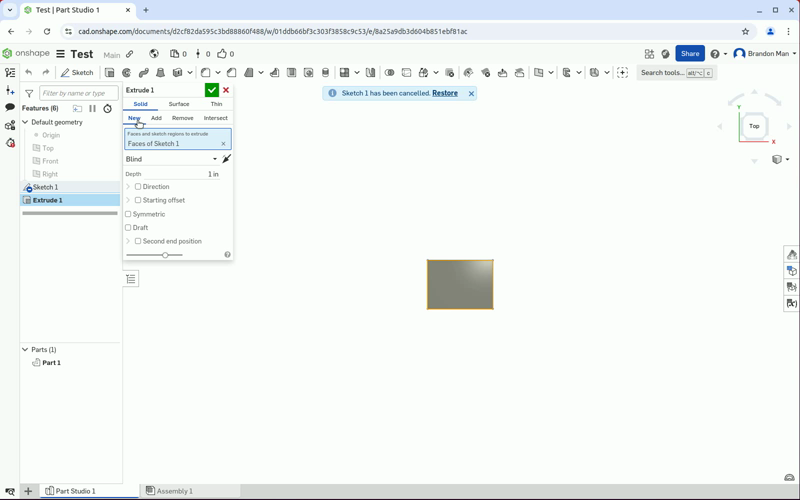
click(137, 120)
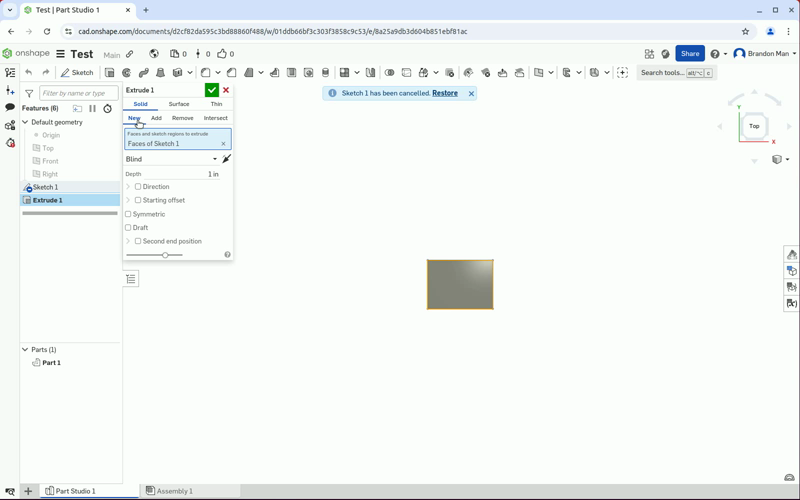
key(tab, 4)
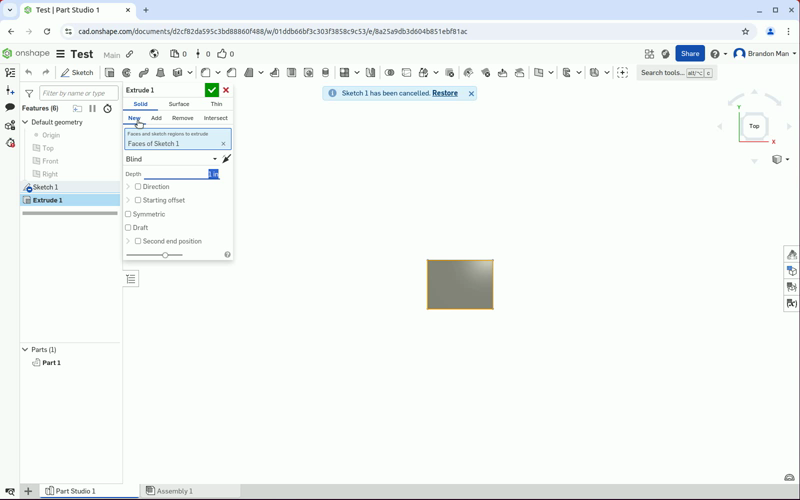
text(13.239)
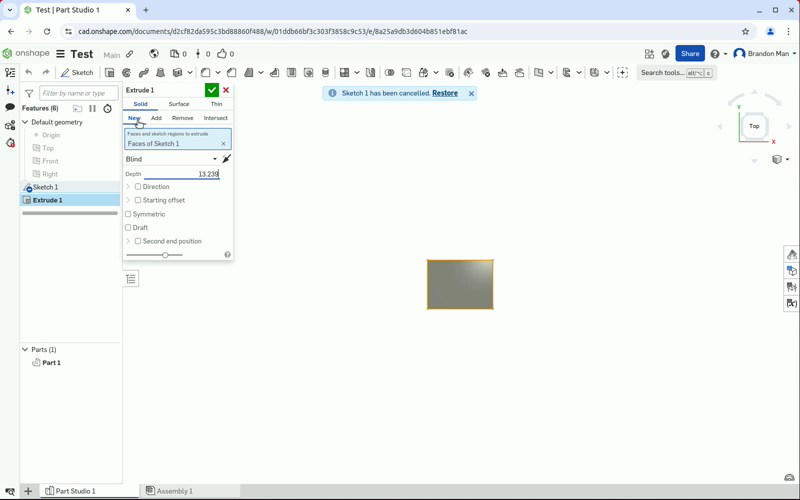
key(enter)
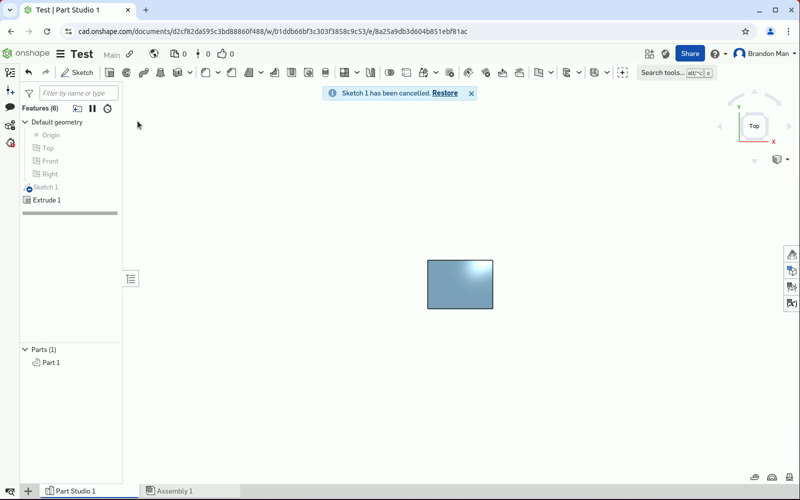
key(shift+h)
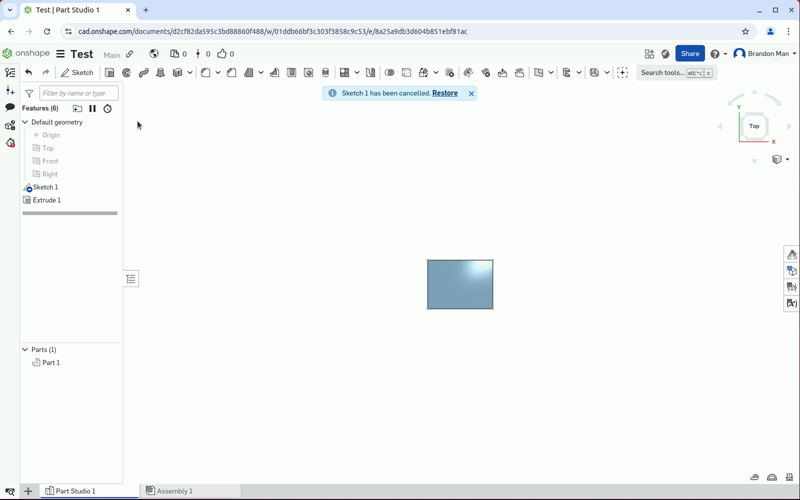
key(shift+h)
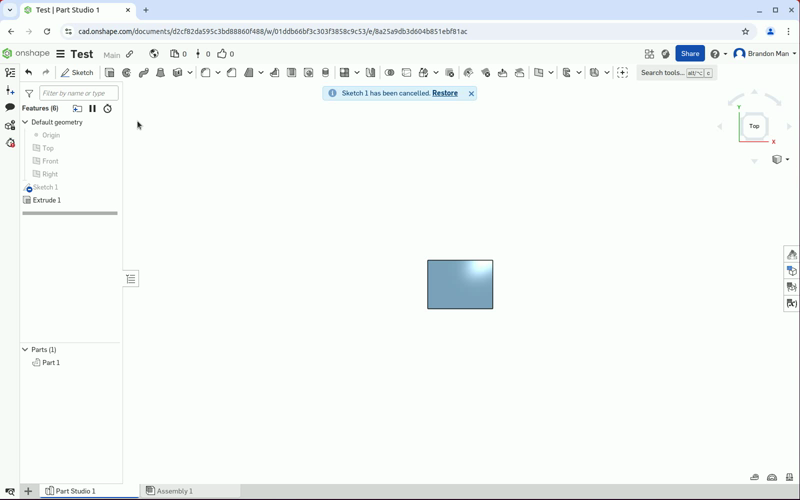
mouse_move(73, 189)
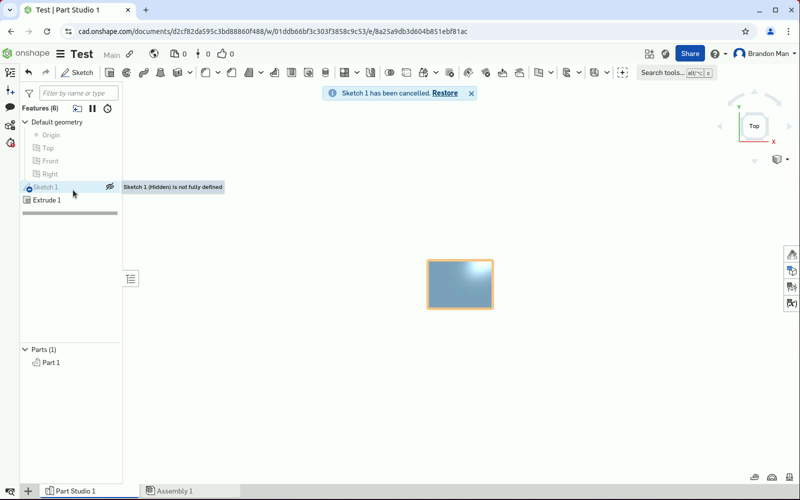
click(73, 189)
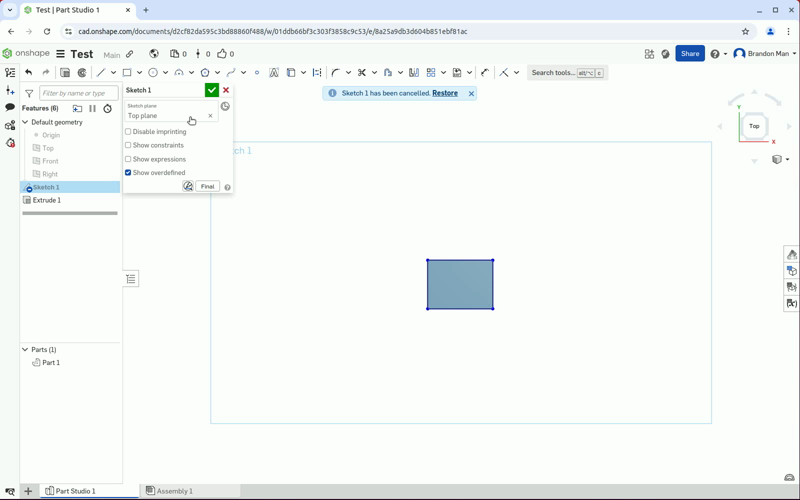
mouse_move(229, 92)
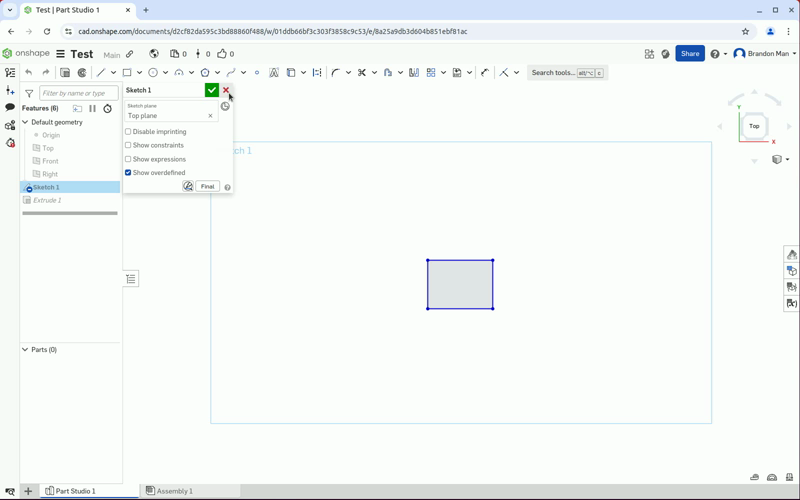
click(229, 92)
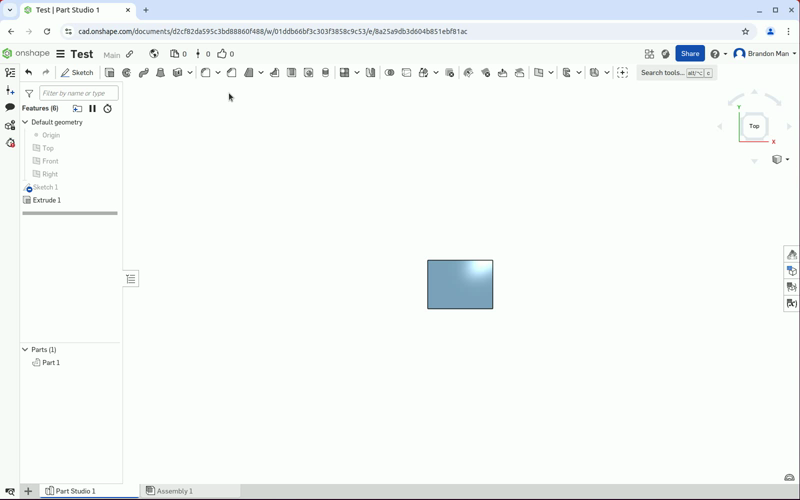
mouse_move(541, 75)
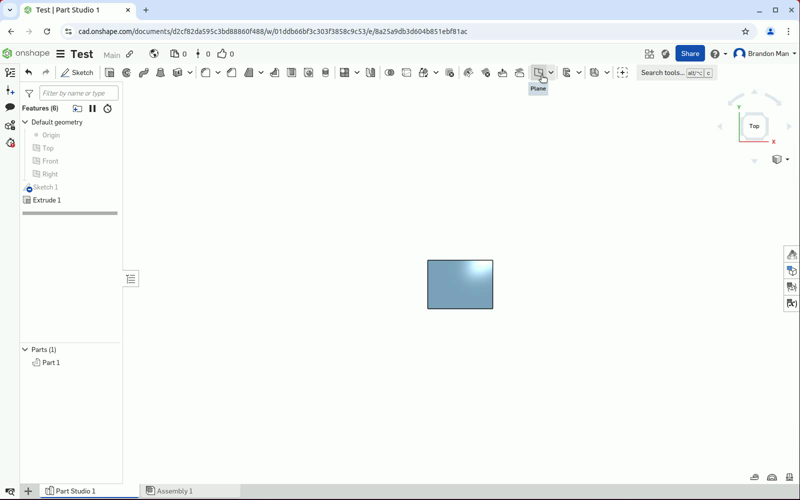
click(541, 75)
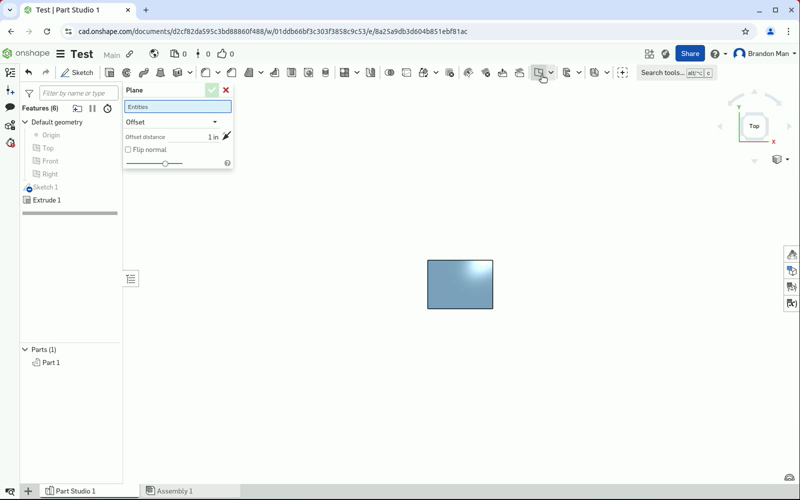
mouse_move(73, 150)
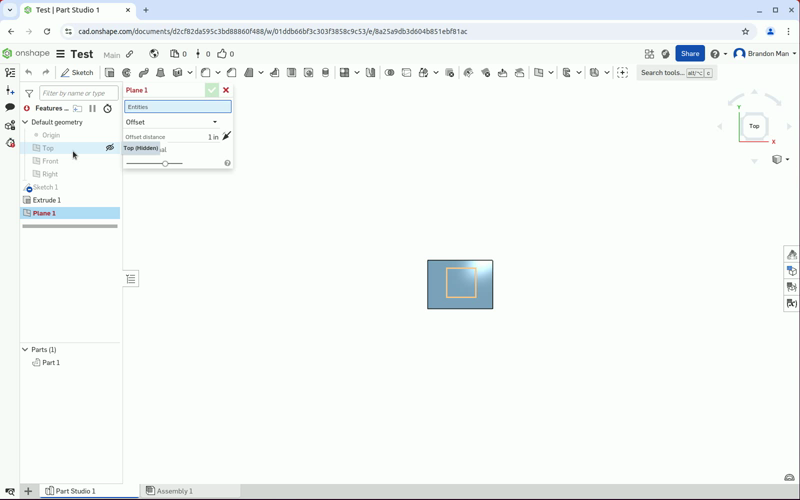
click(73, 150)
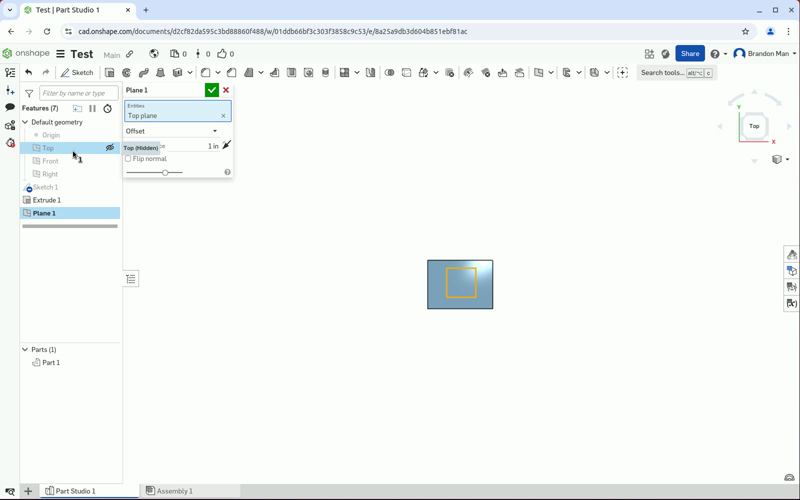
key(tab, 2)
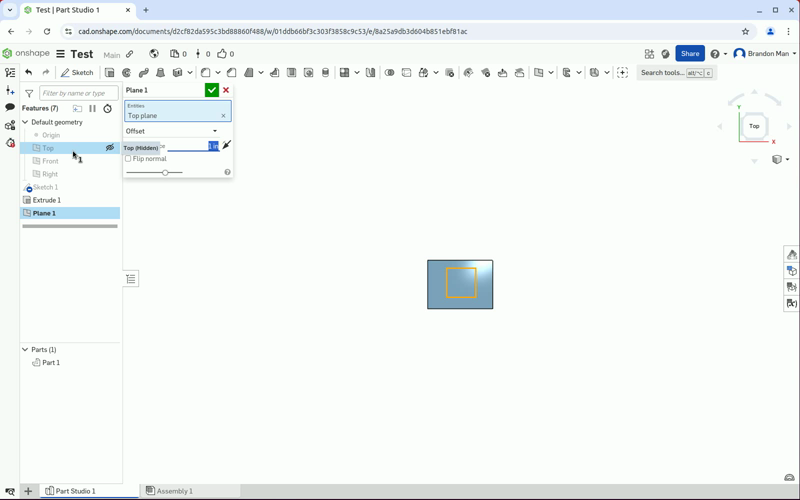
text(13.249)
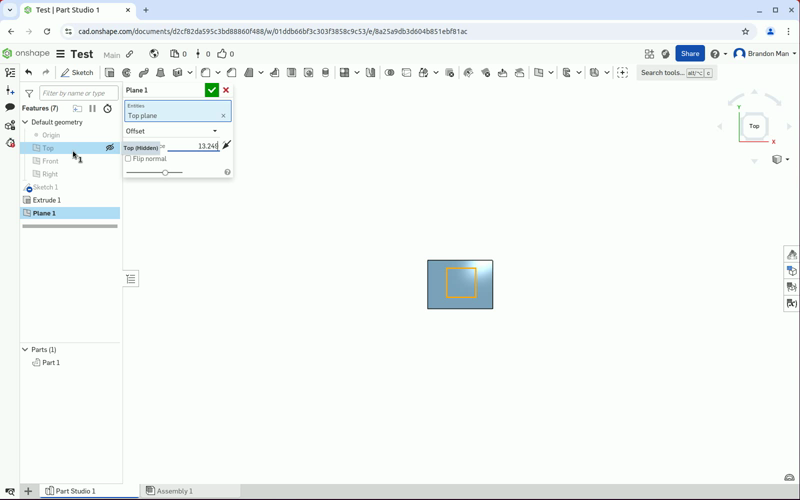
key(enter, 2)
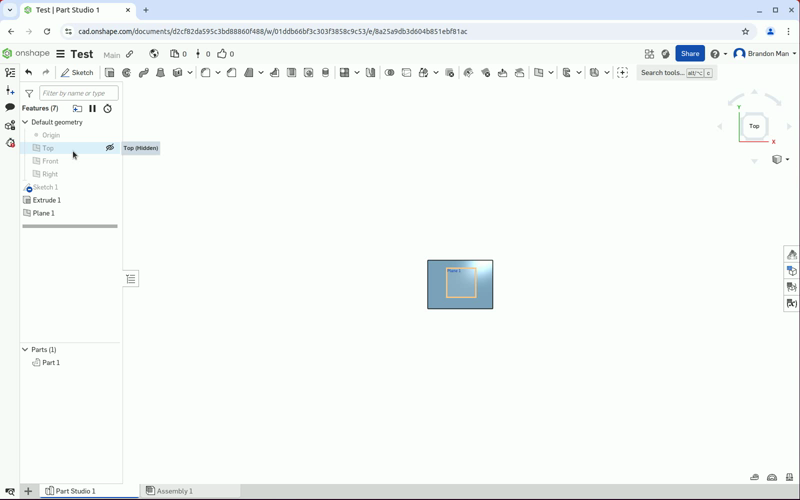
key(shift+s)
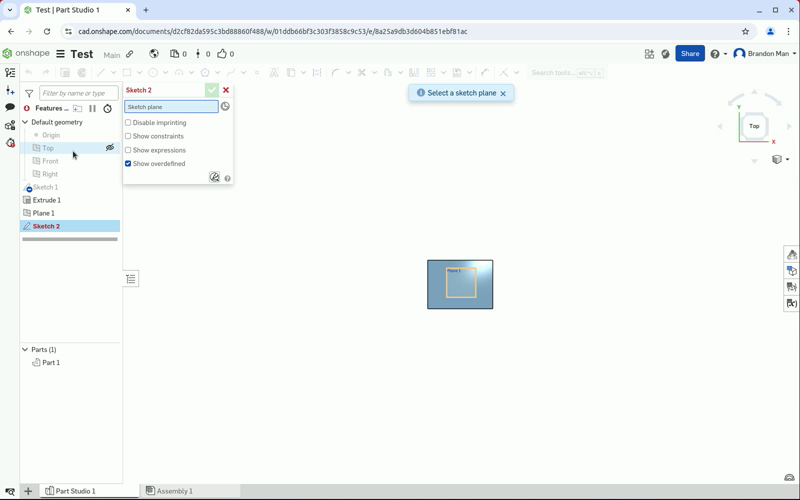
mouse_move(73, 215)
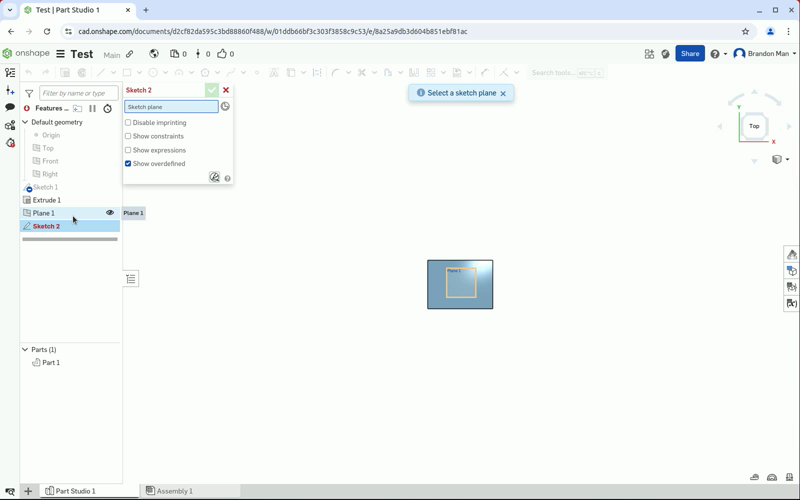
click(73, 215)
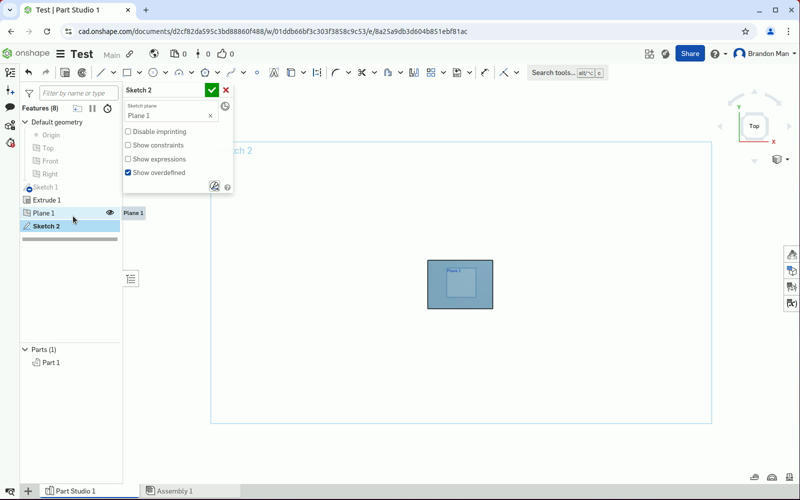
mouse_move(73, 352)
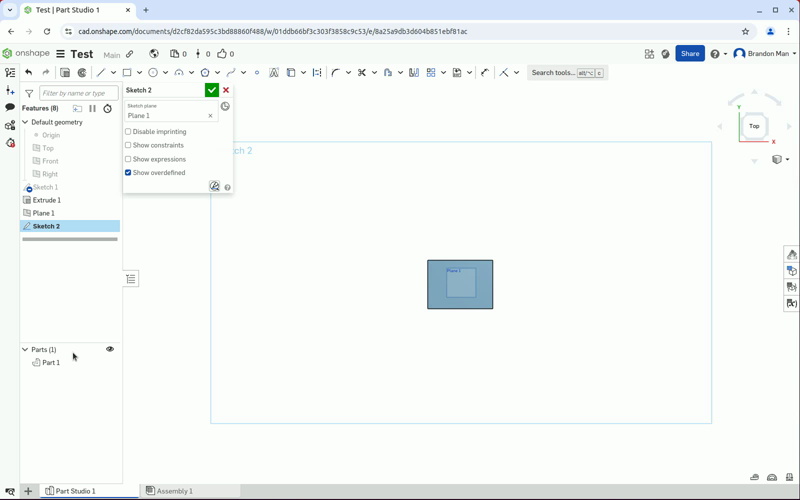
key(y)
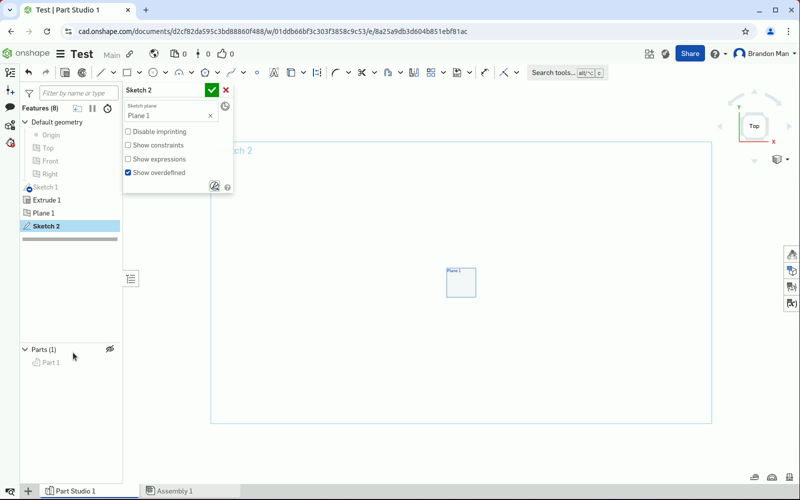
key(c)
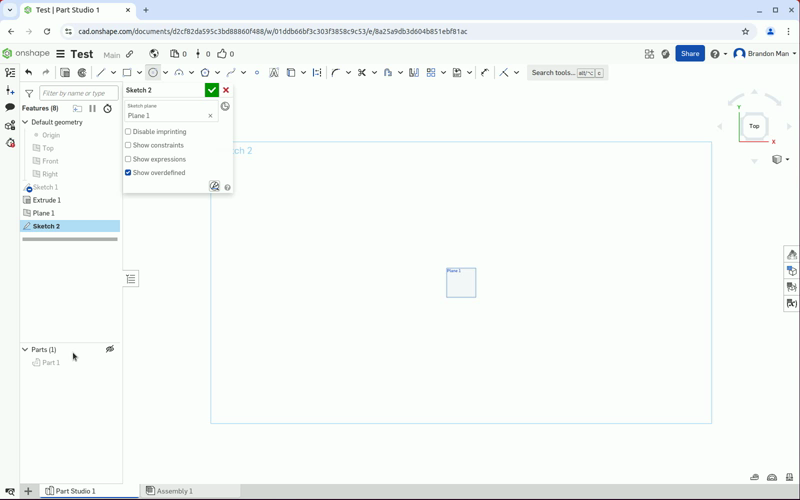
key_down(shift)
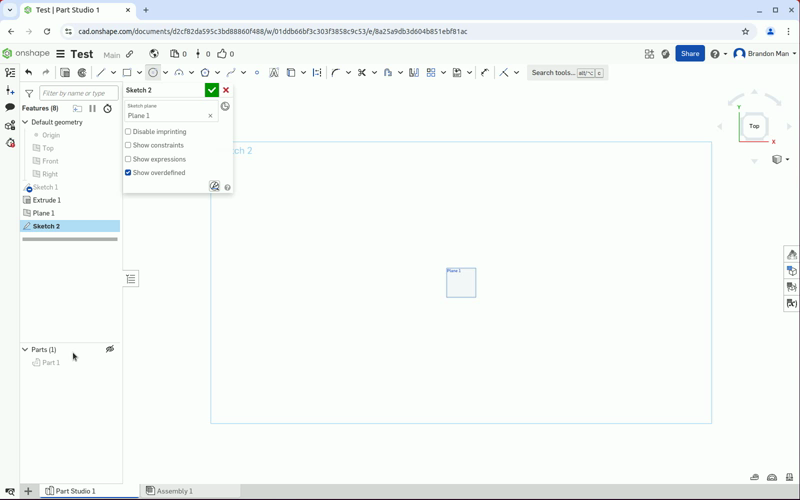
mouse_move(461, 282)
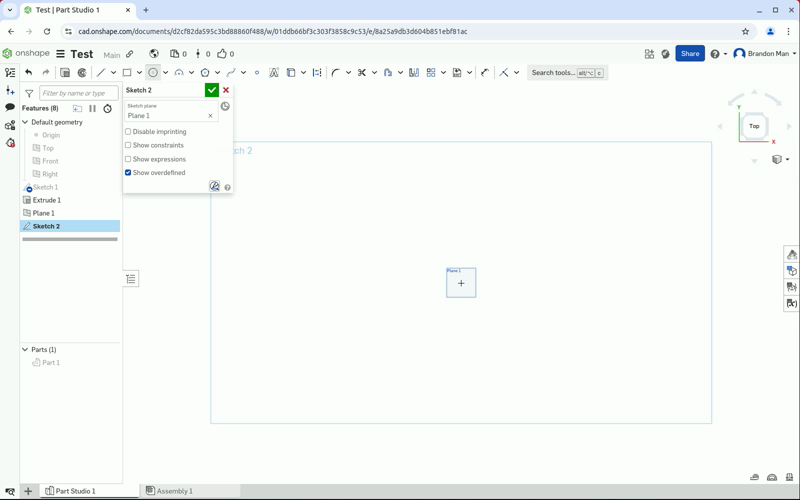
click(461, 282)
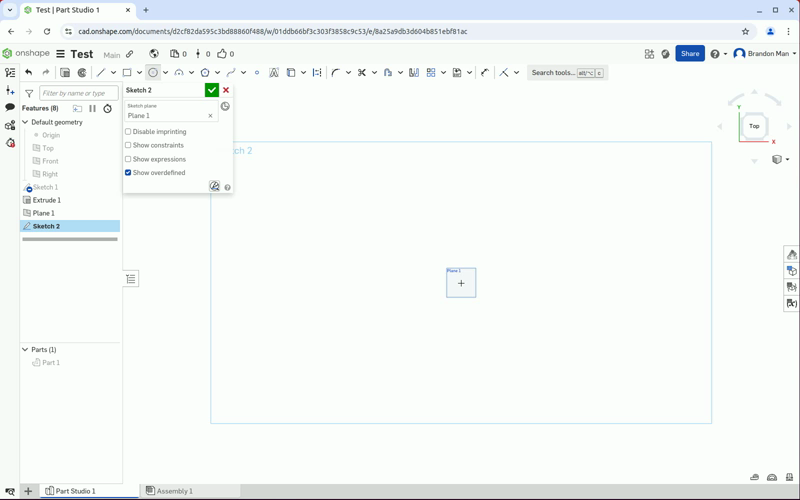
key_up(shift)
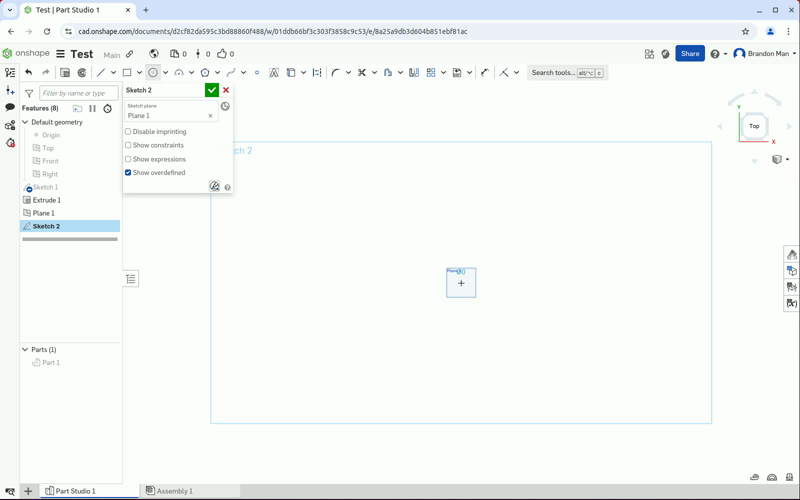
mouse_move(476, 282)
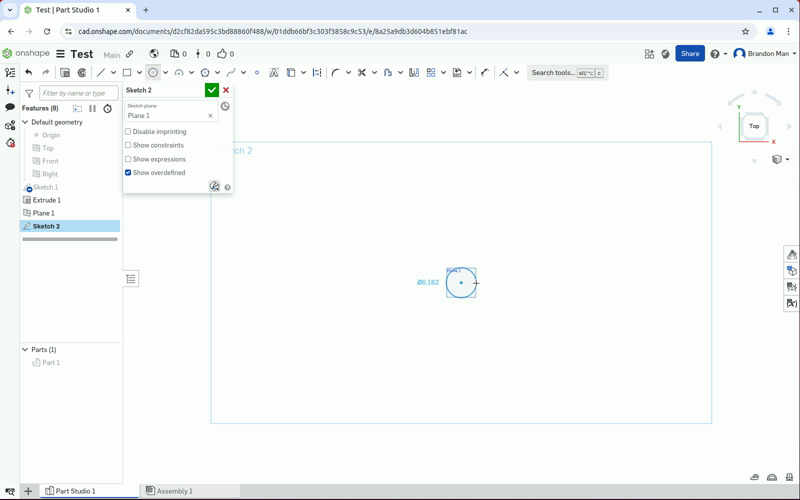
click(476, 282)
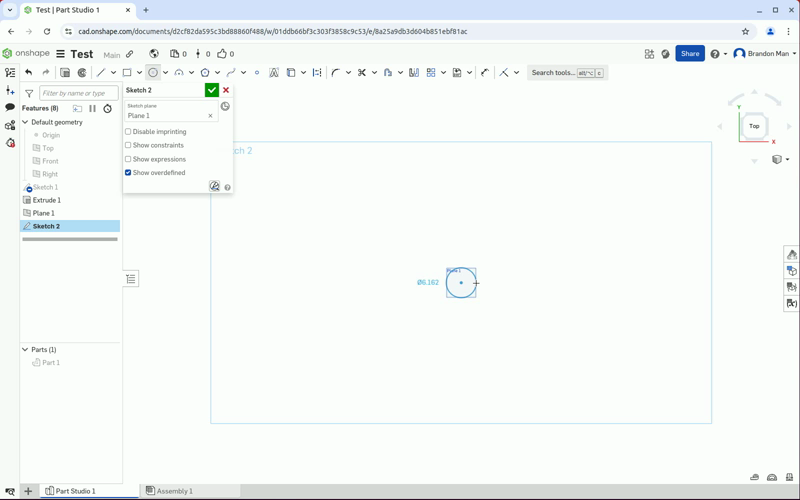
key(esc)
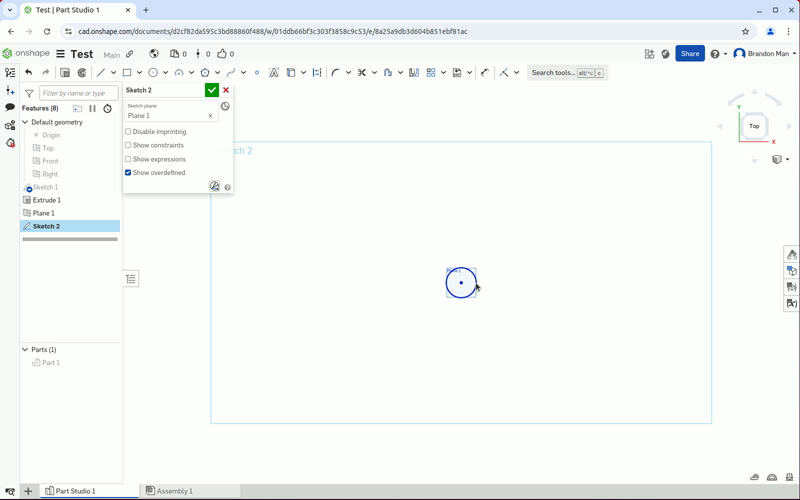
mouse_move(471, 285)
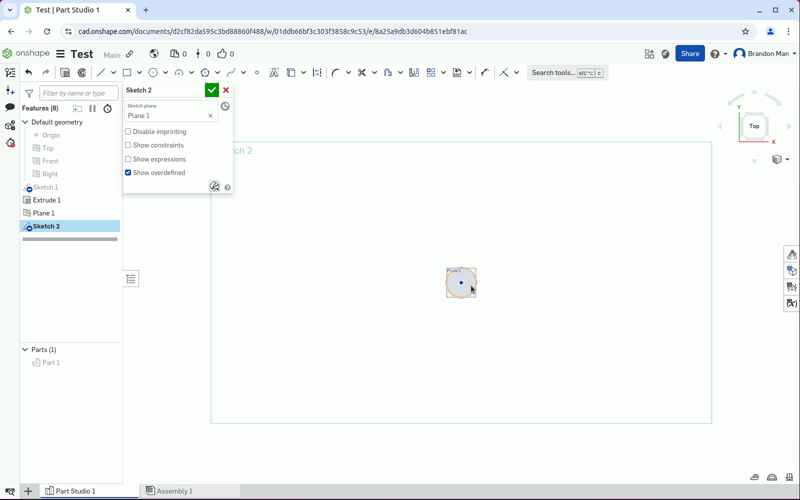
scroll(6)
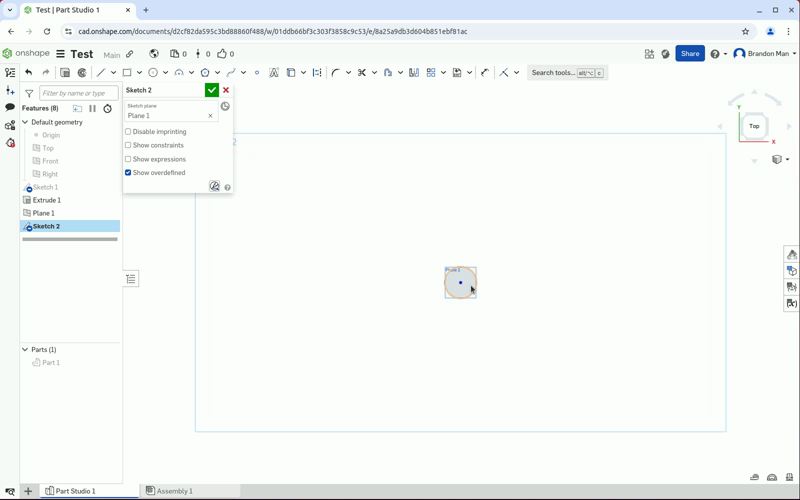
scroll(6)
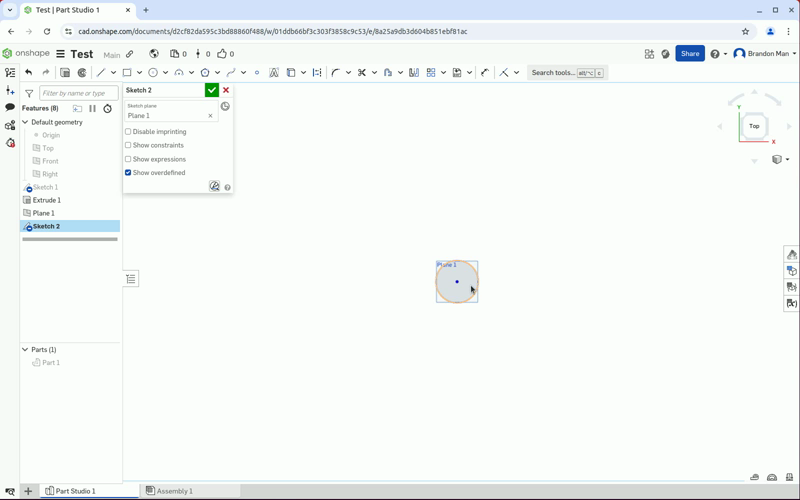
scroll(6)
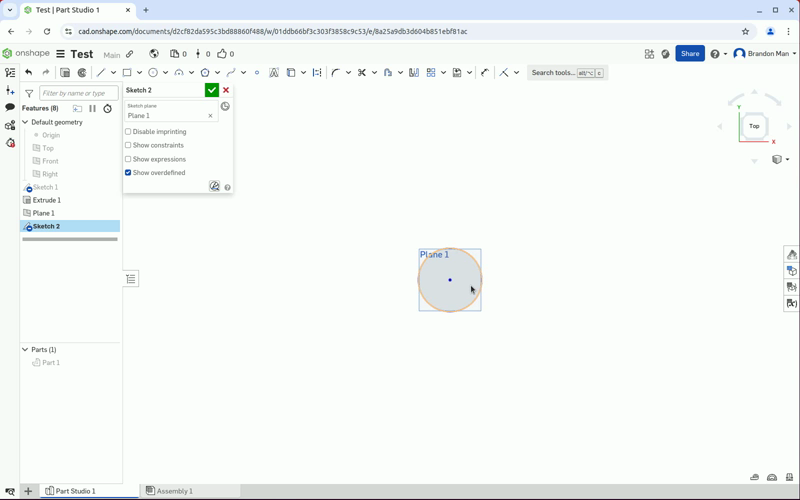
scroll(6)
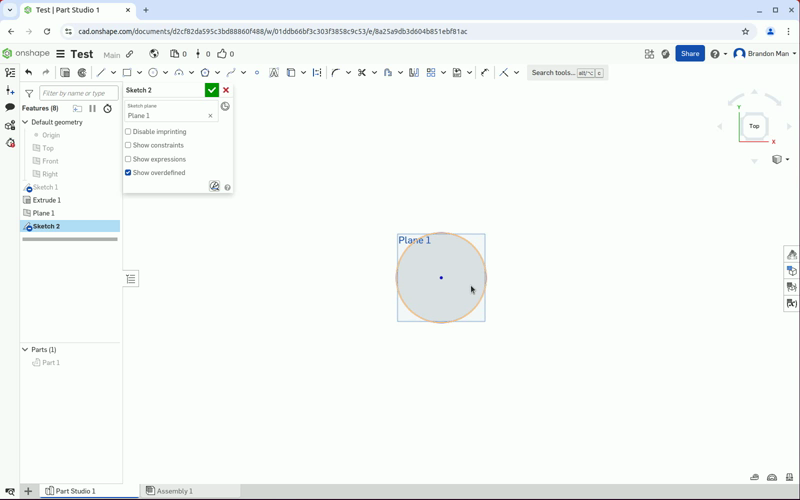
scroll(6)
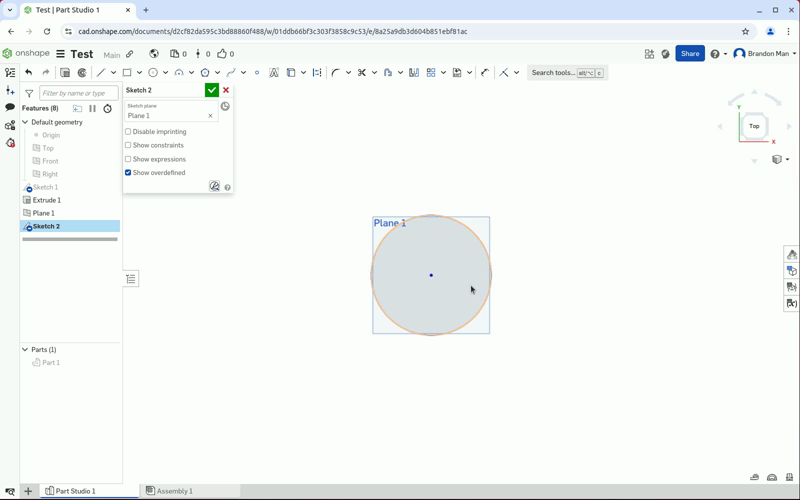
scroll(6)
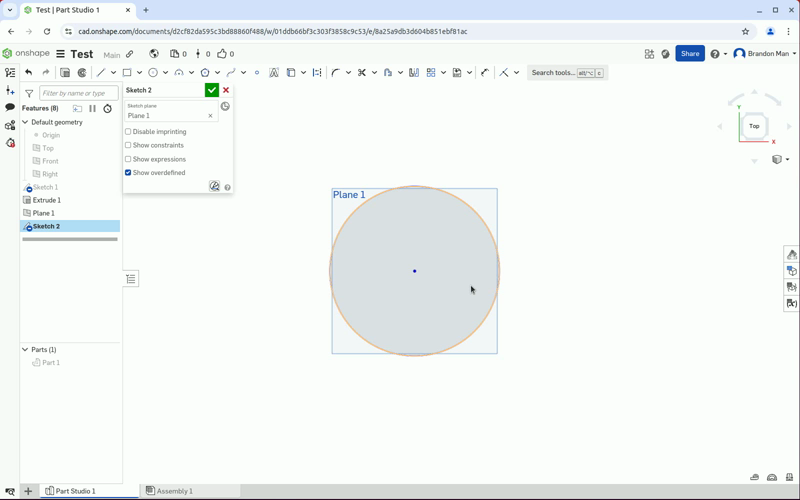
scroll(6)
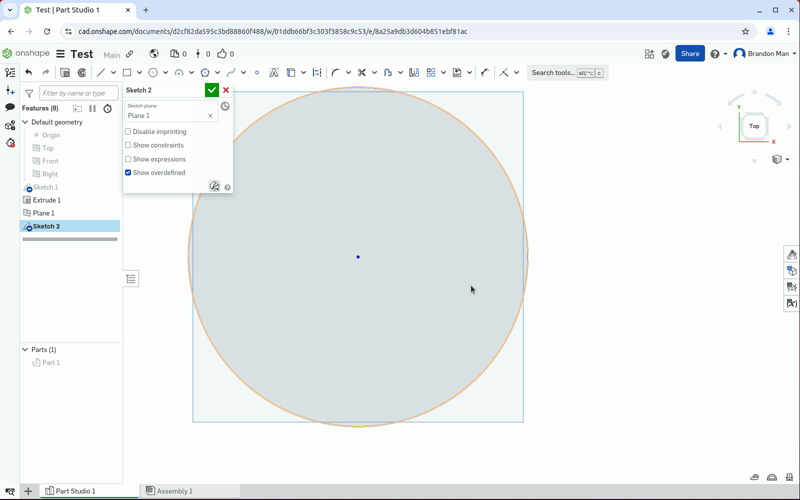
click(471, 285)
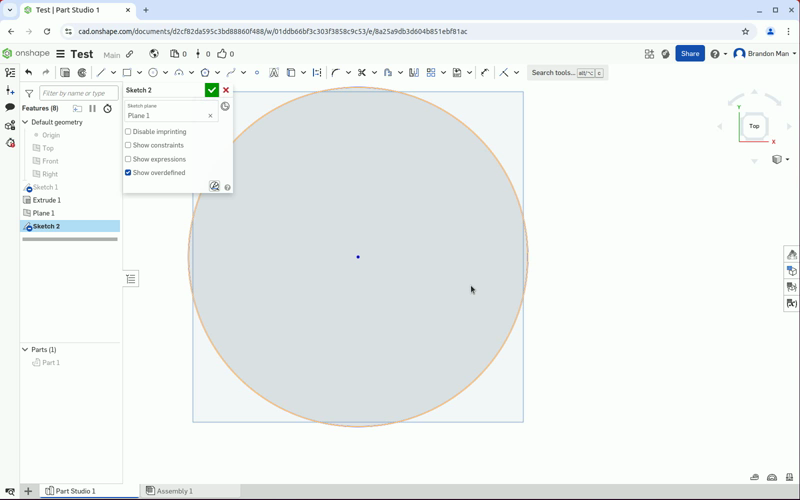
scroll(-6)
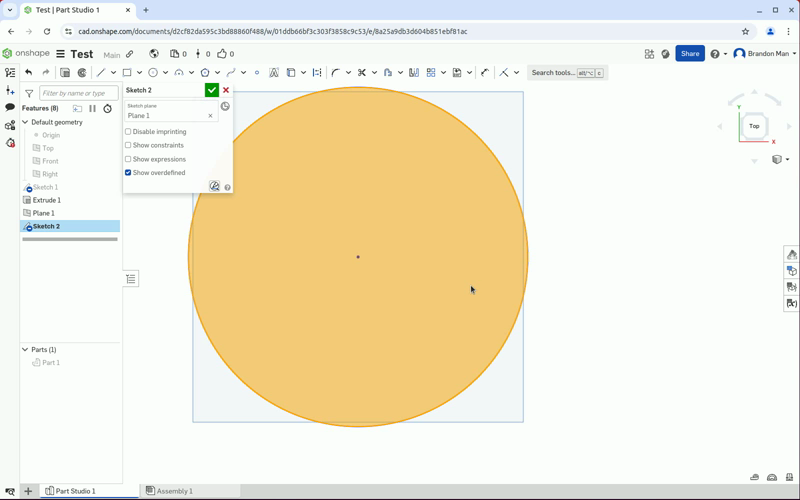
scroll(-6)
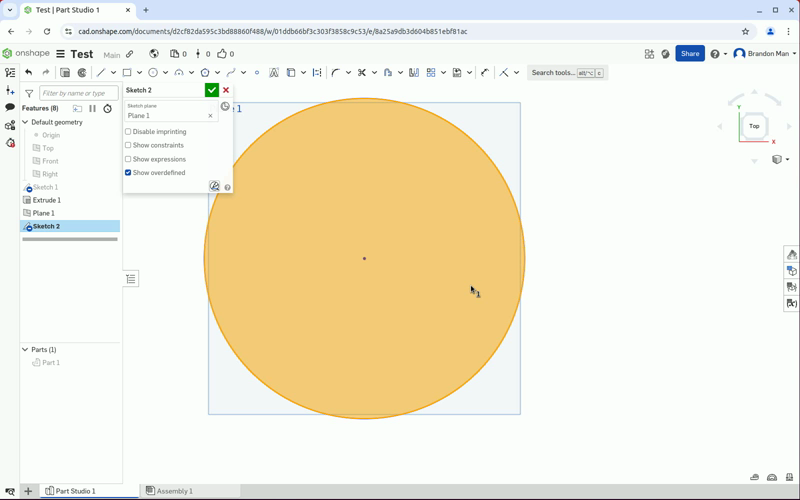
scroll(-6)
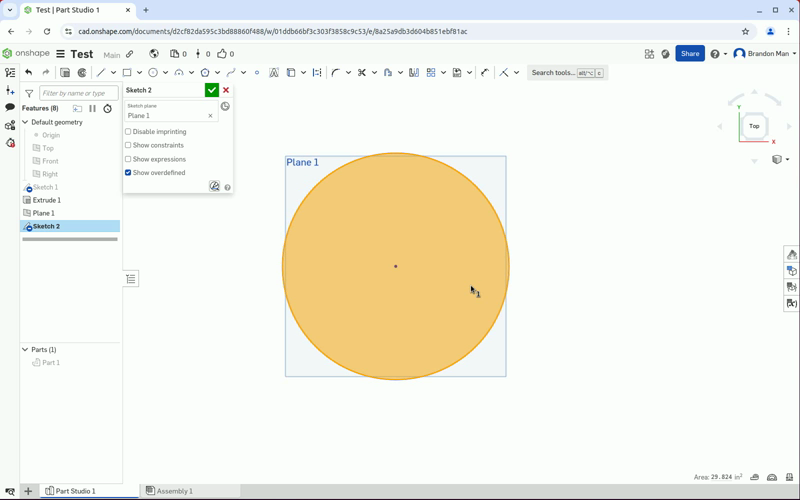
scroll(-6)
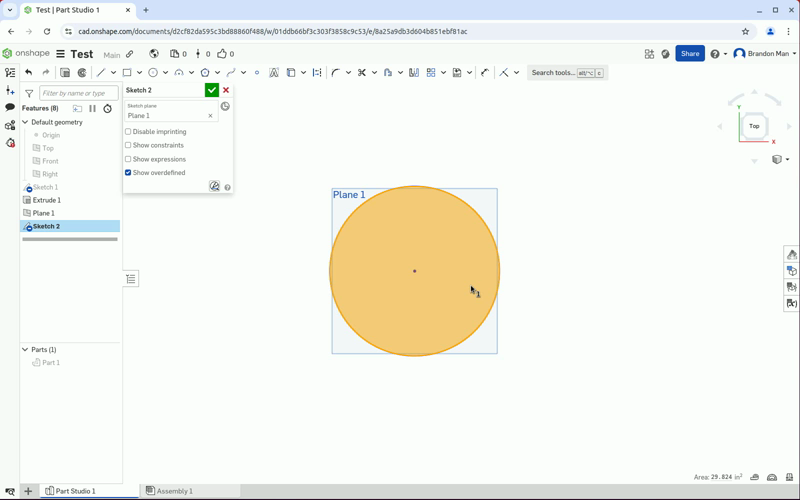
scroll(-6)
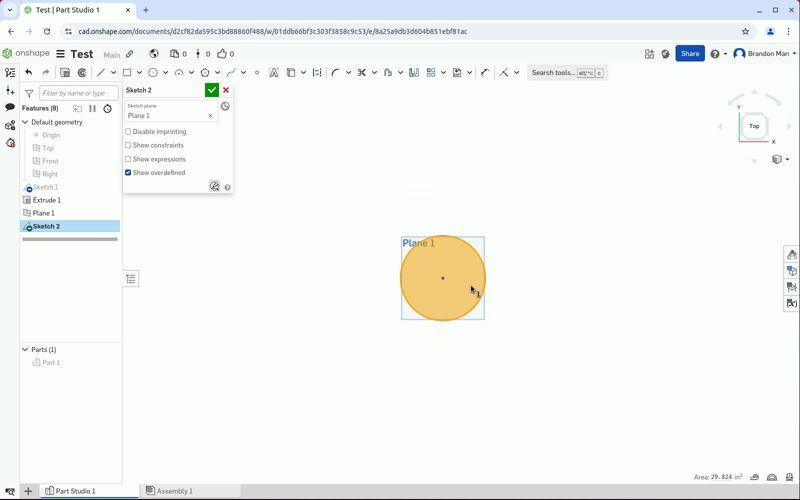
scroll(-6)
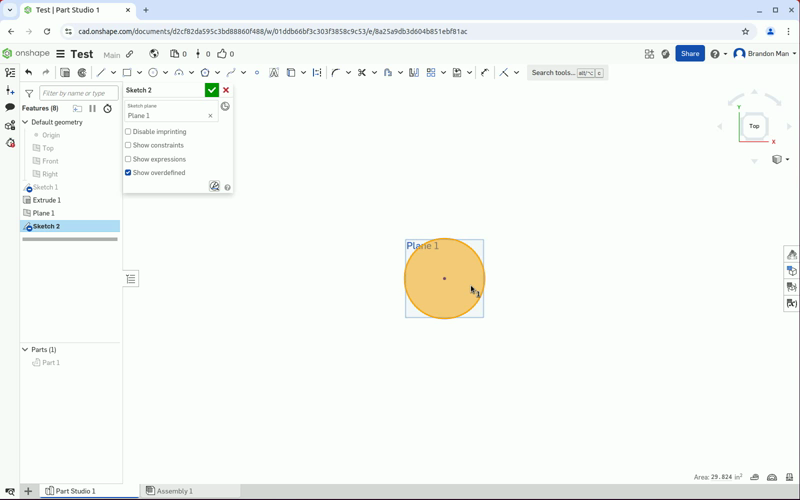
scroll(-6)
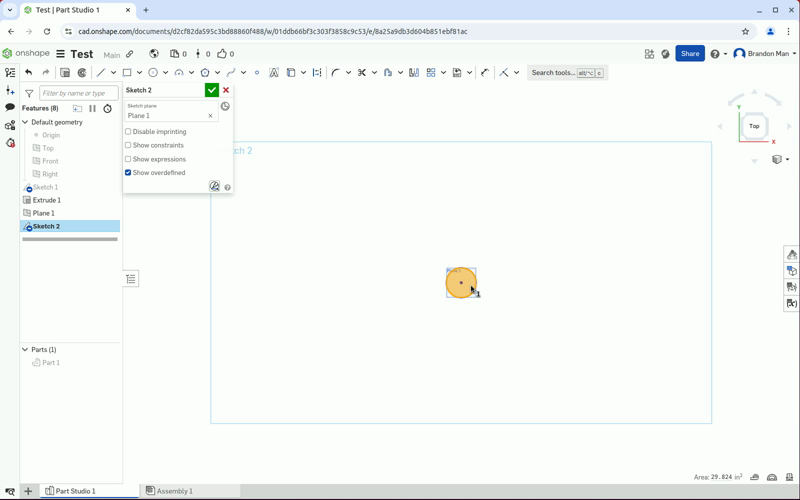
mouse_move(73, 352)
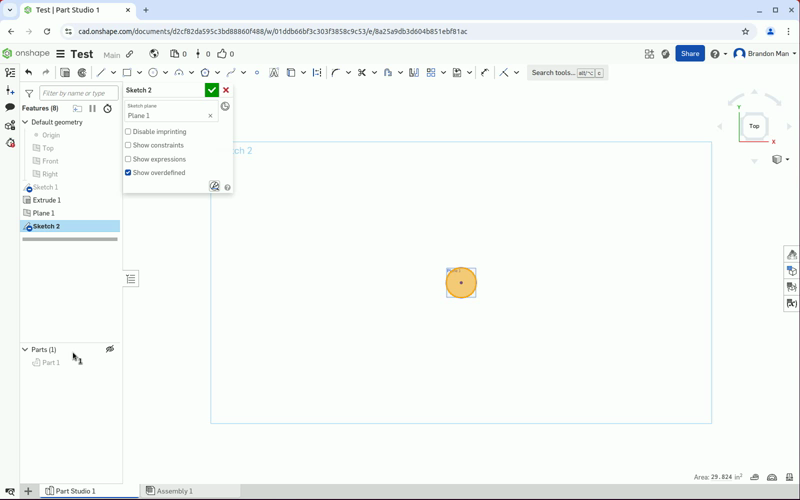
key(shift+y)
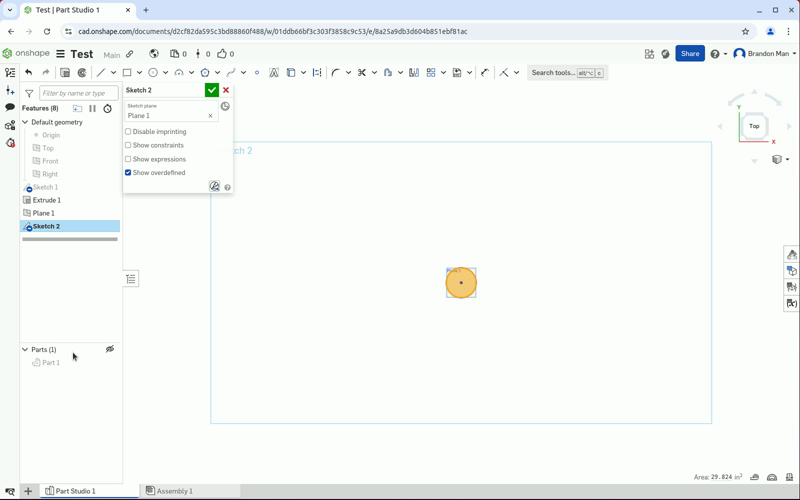
key(shift+e)
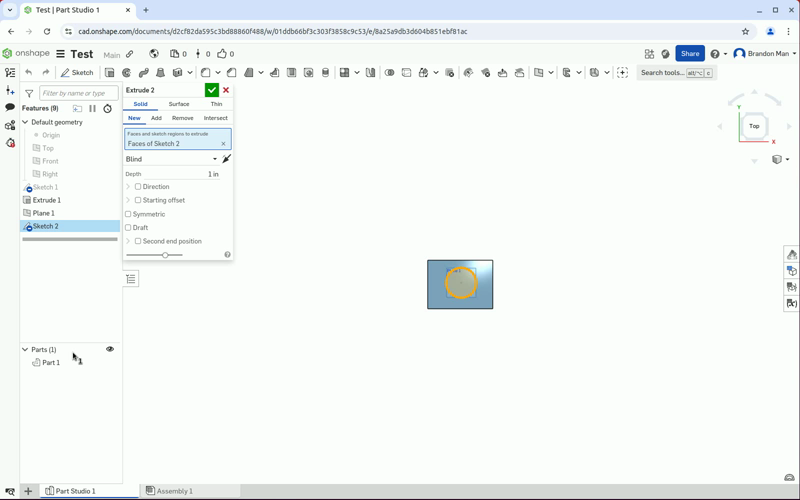
mouse_move(143, 106)
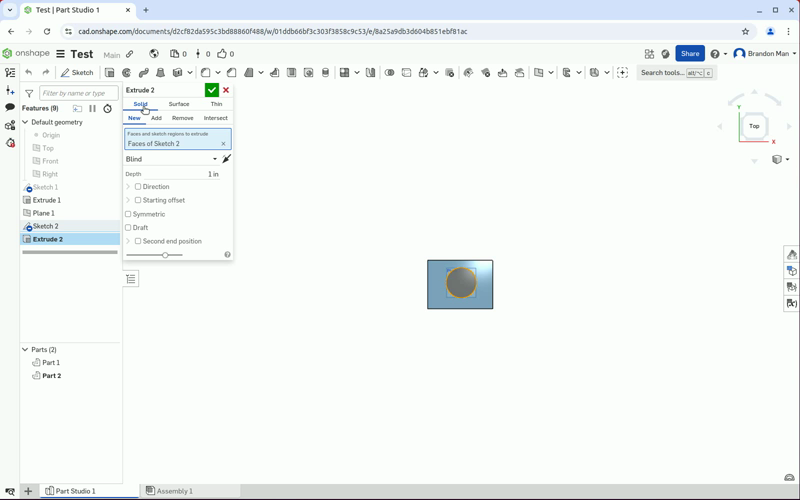
click(143, 106)
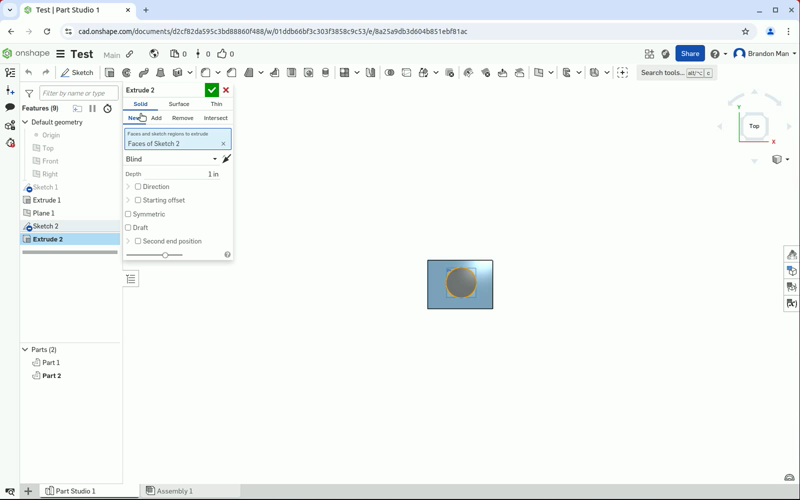
mouse_move(137, 120)
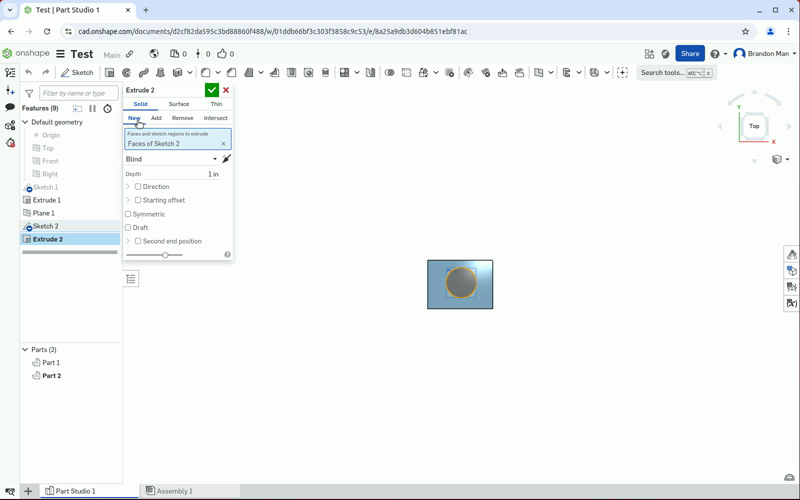
click(137, 120)
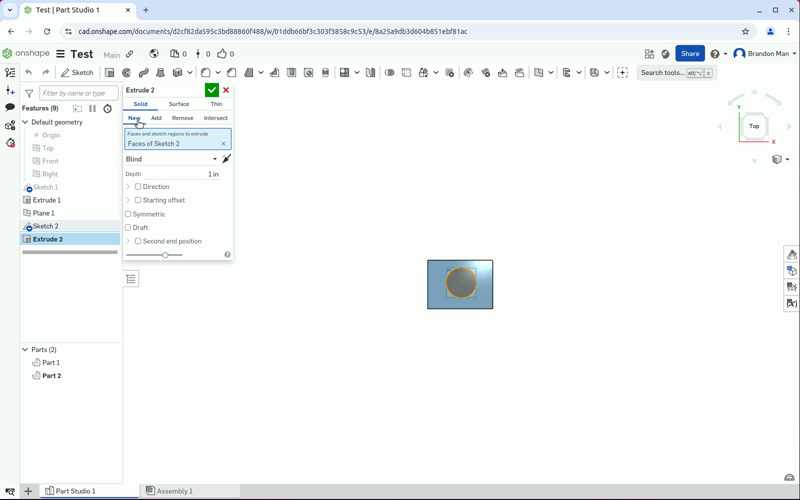
key(tab, 4)
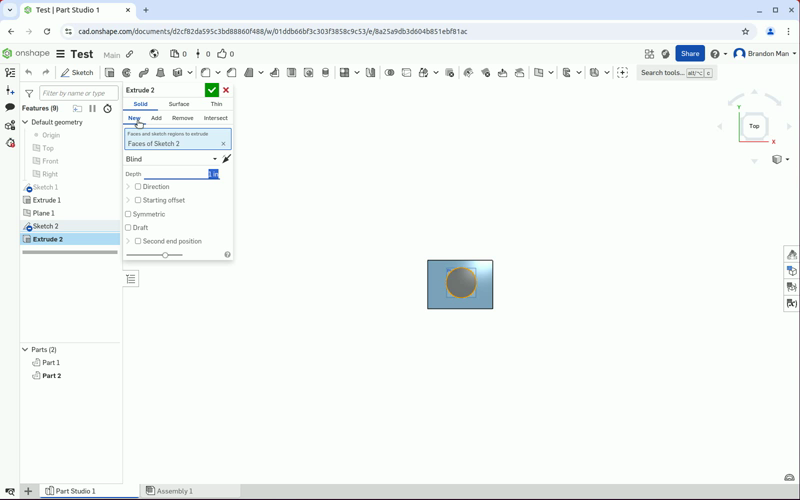
text(9.869)
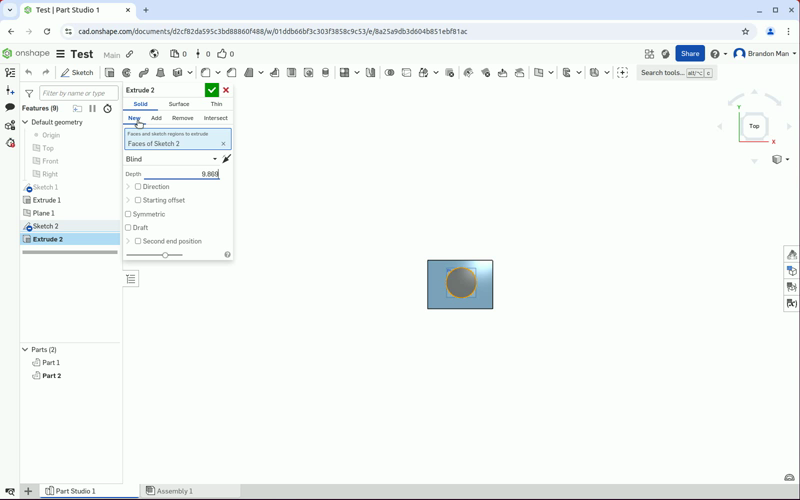
key(enter)
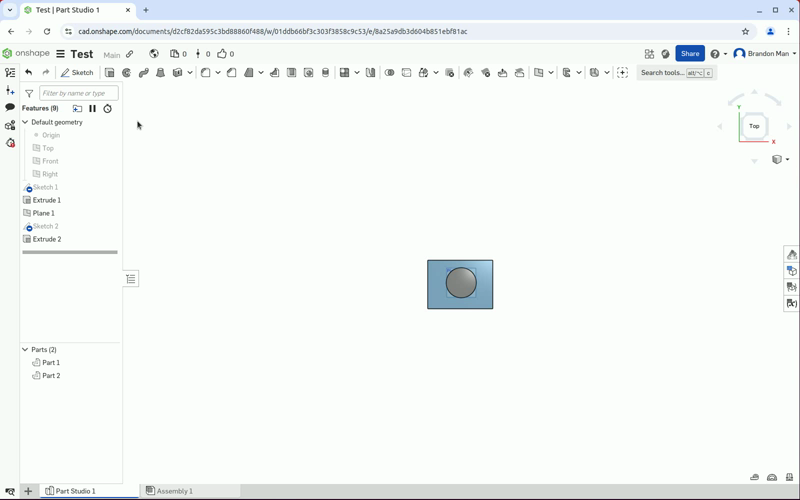
key(shift+h)
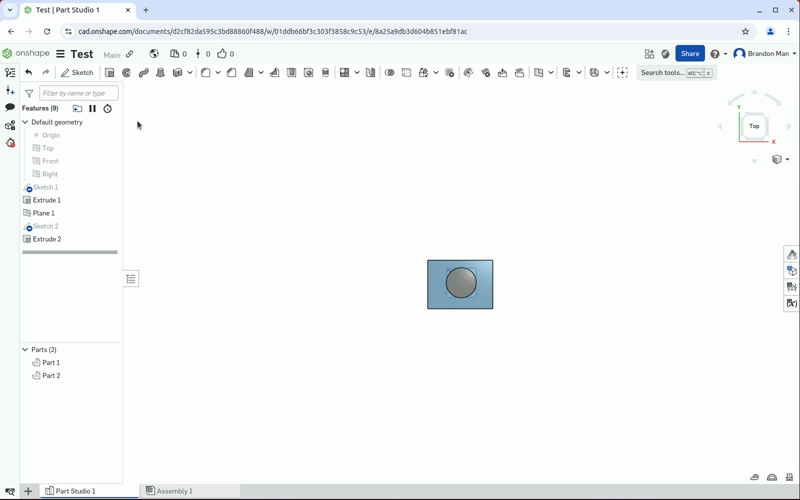
key(shift+h)
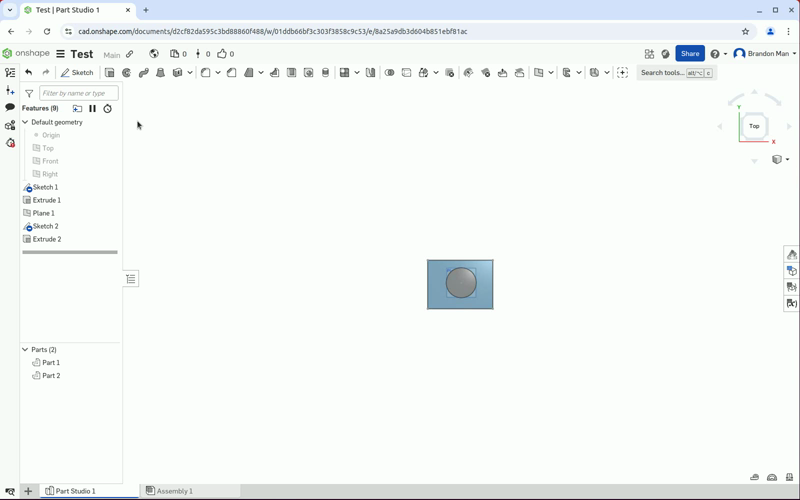
key(shift+7)
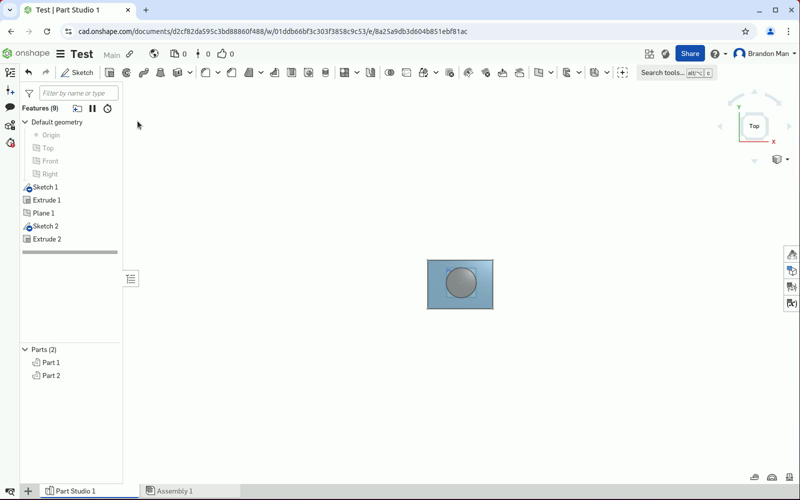
key(up, 3)
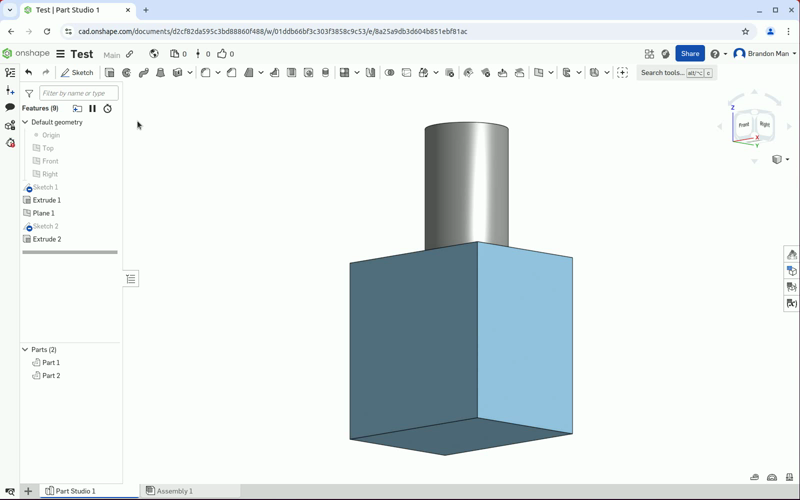
key(left, 3)
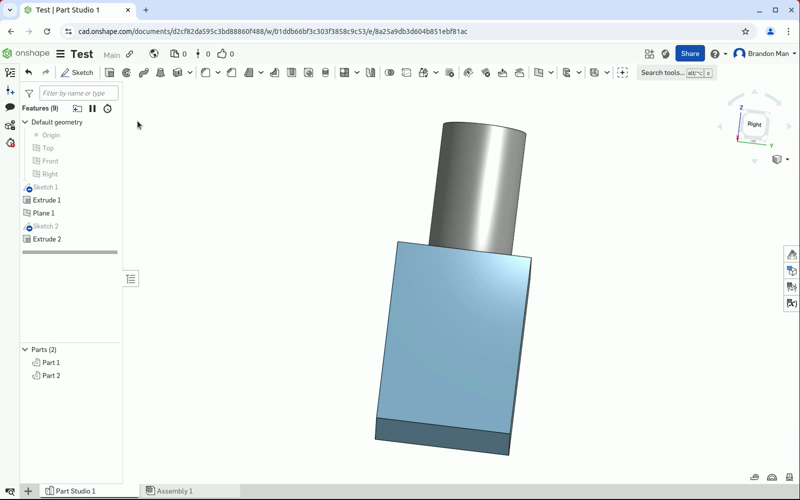
key(right, 3)
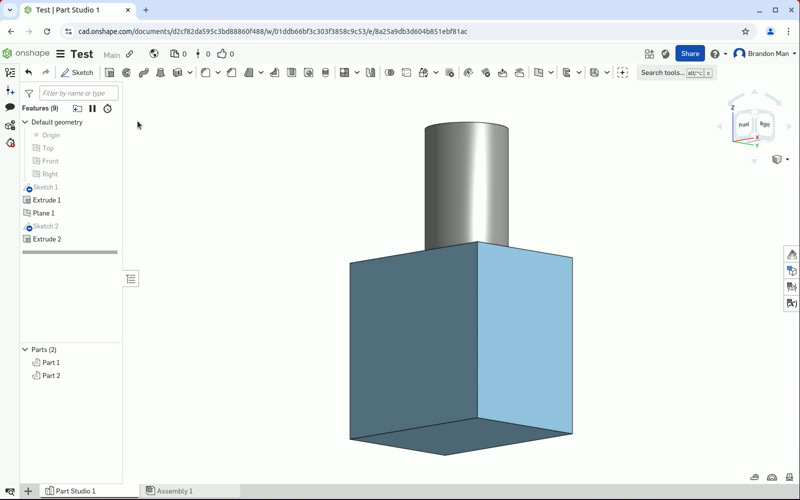
key(down, 3)
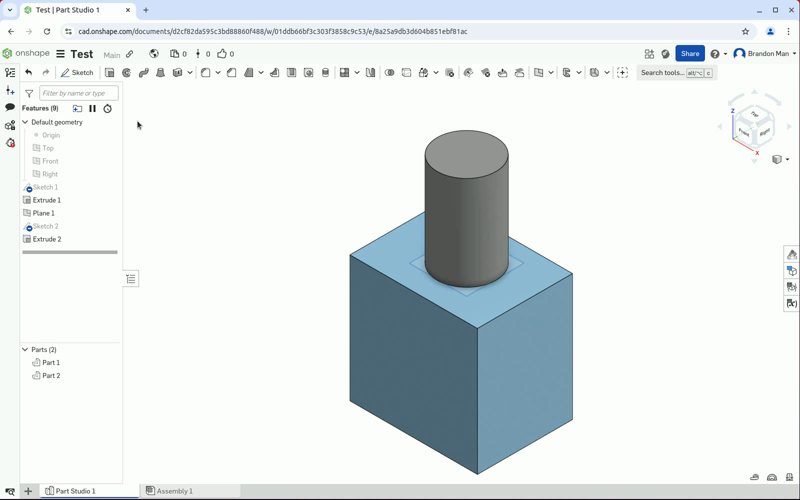
mouse_move(73, 189)
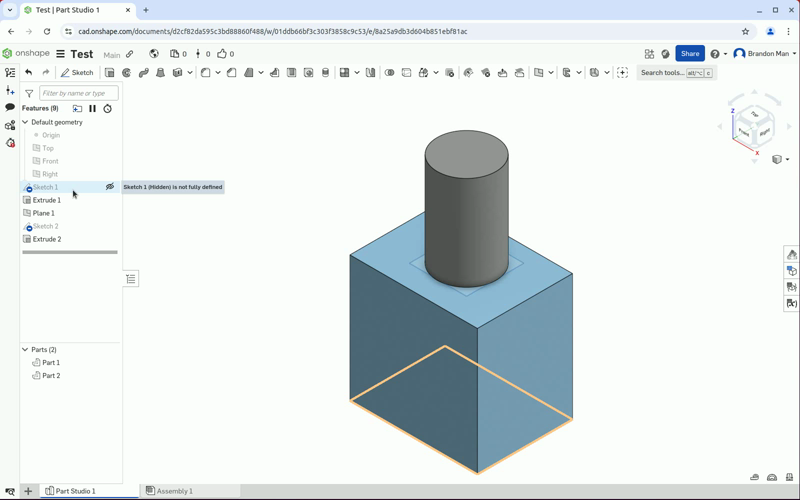
click(73, 189)